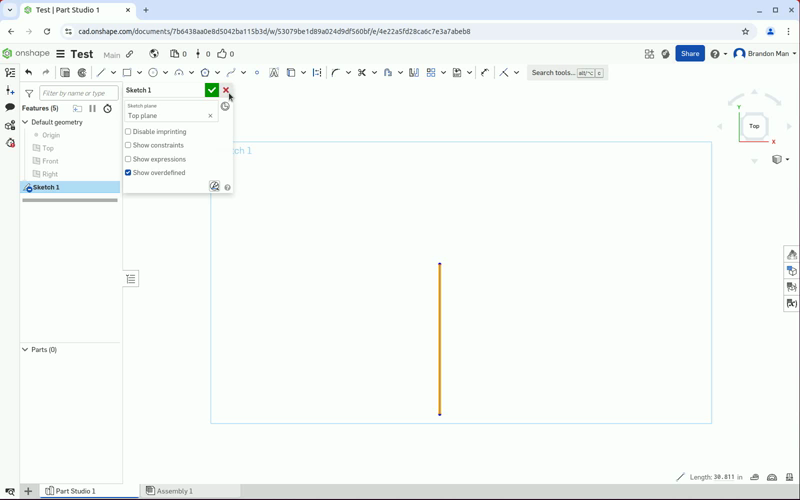
key(shift+h)
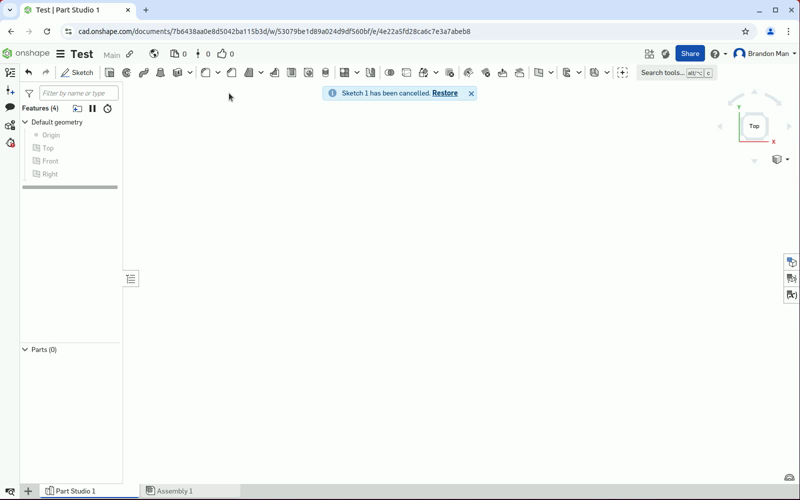
mouse_move(73, 352)
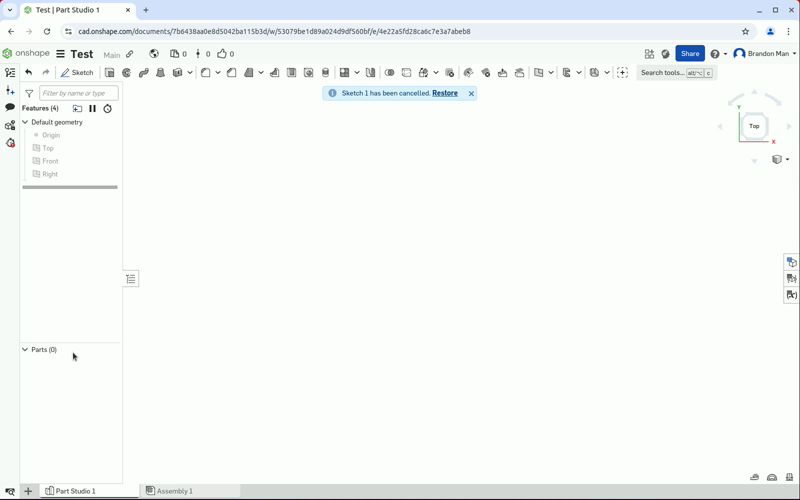
key(y)
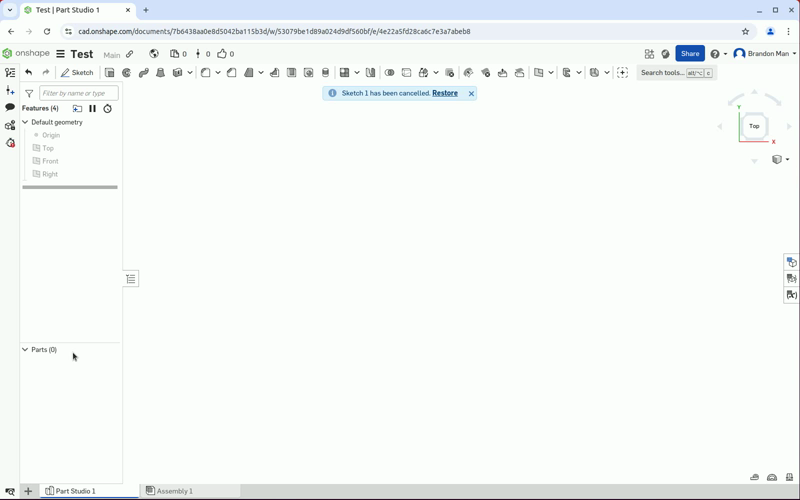
key(shift+p)
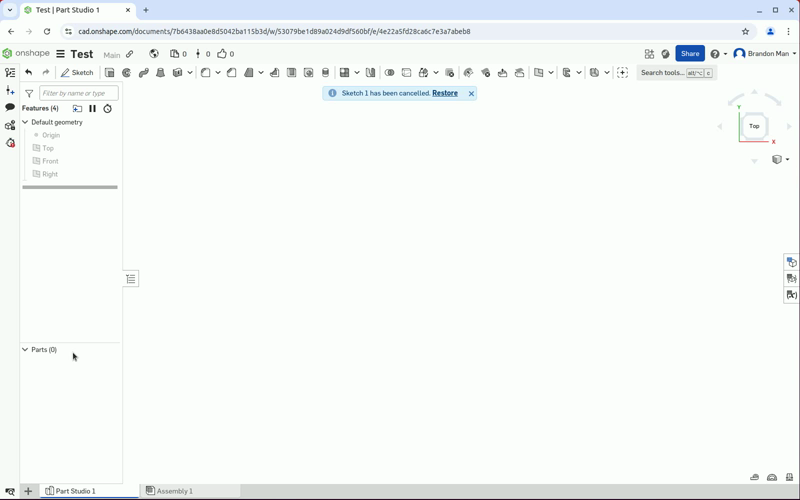
key(space)
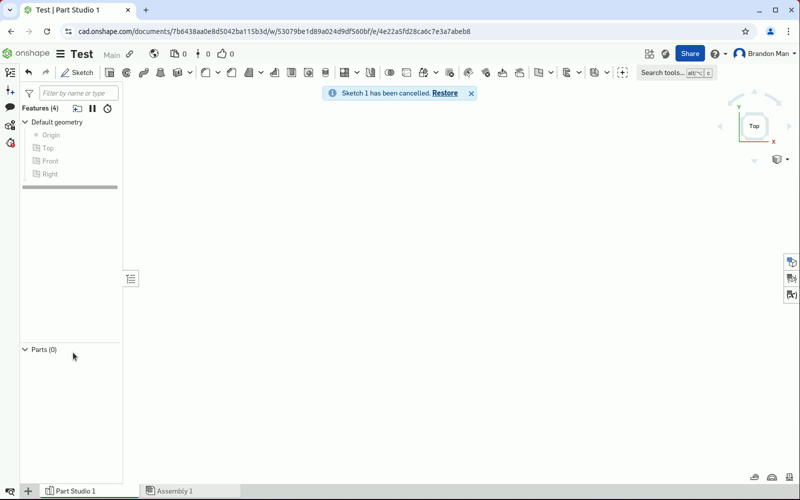
key_down(shift)
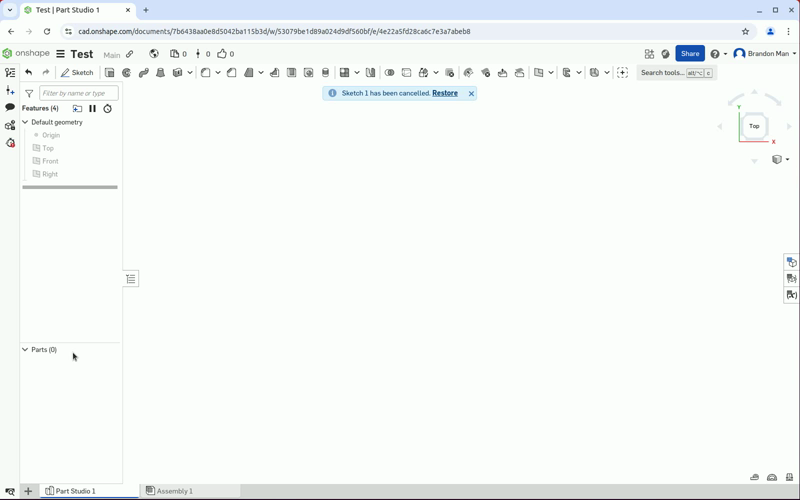
key(up)
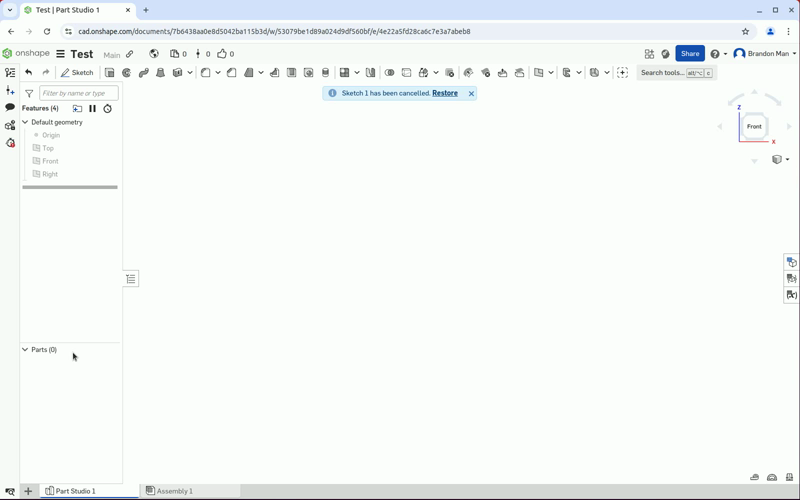
key_up(shift)
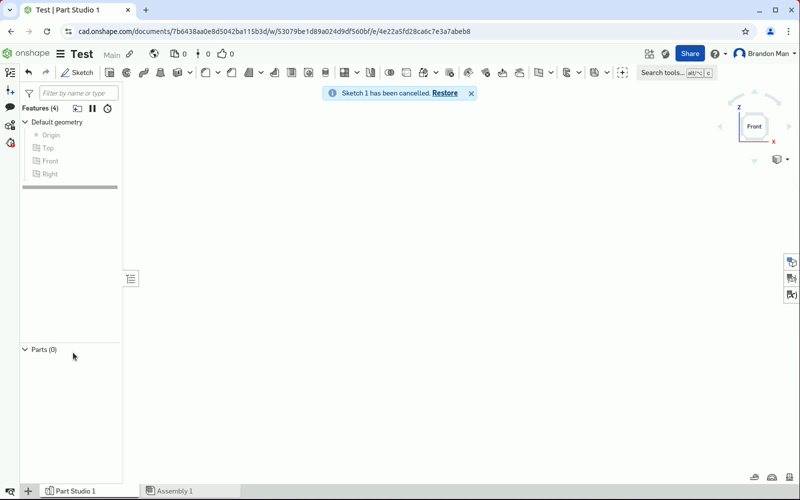
mouse_move(73, 352)
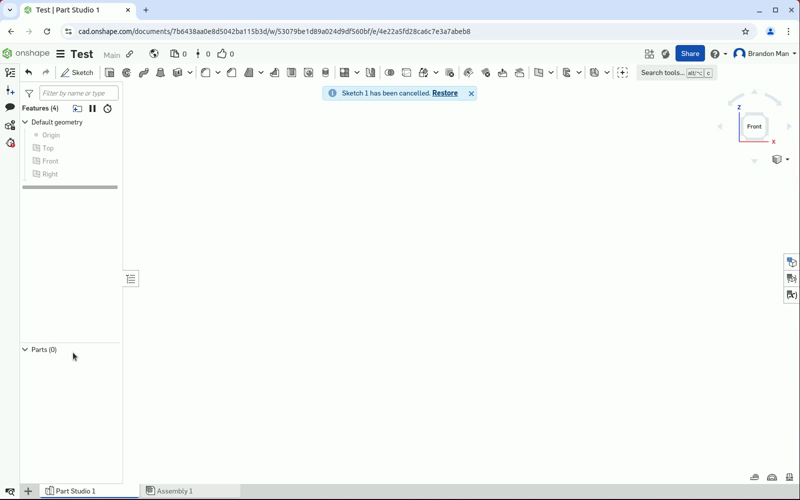
key(shift+y)
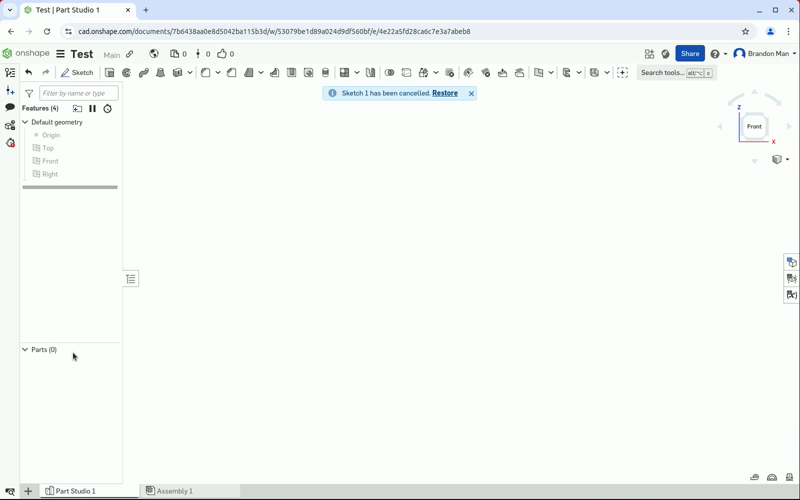
key(shift+s)
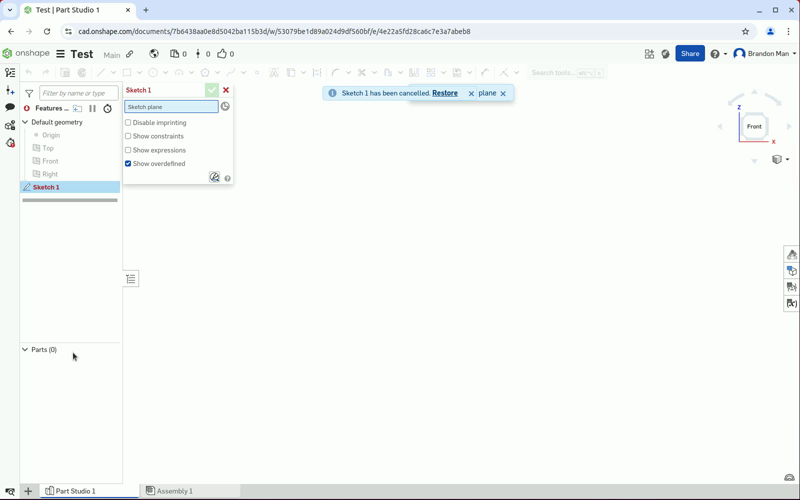
mouse_move(73, 163)
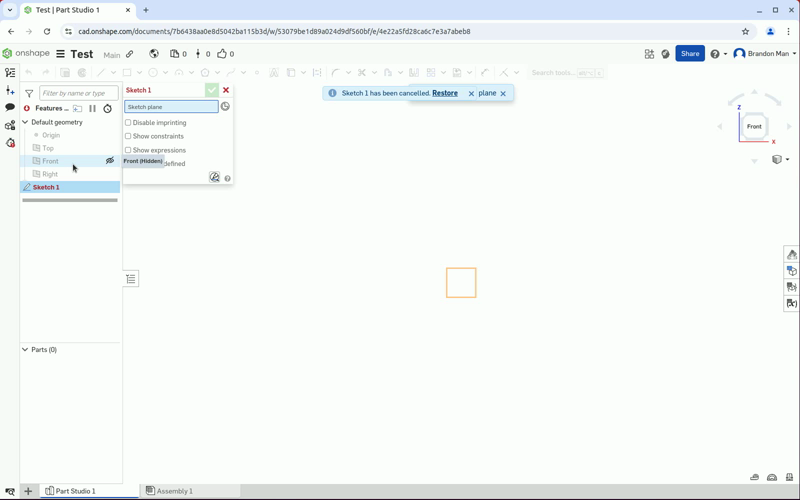
click(73, 163)
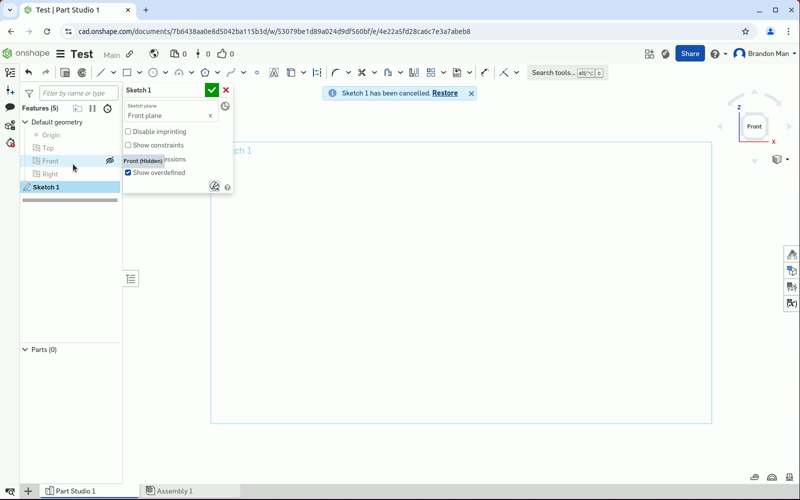
mouse_move(73, 352)
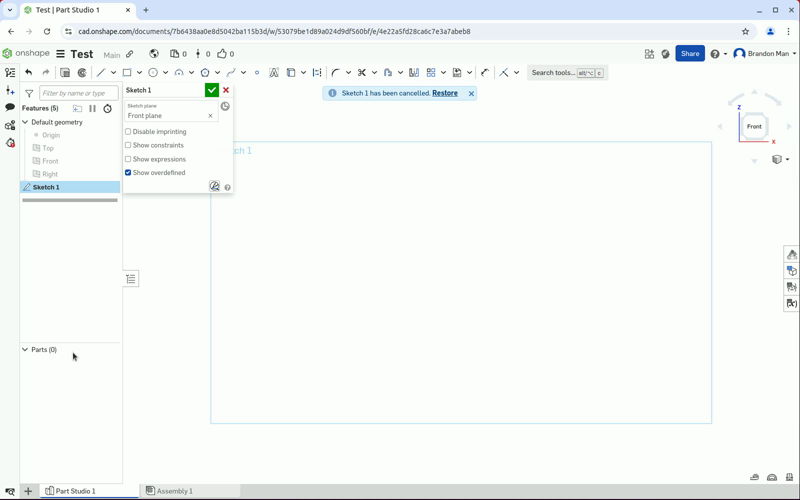
key(y)
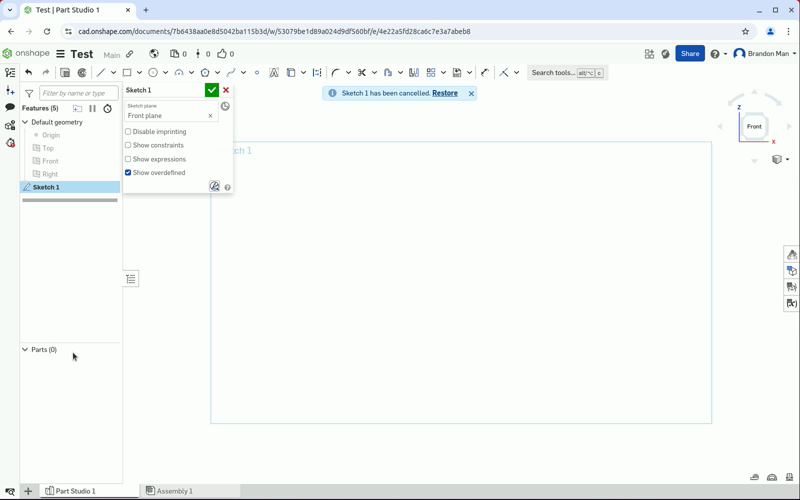
key(l)
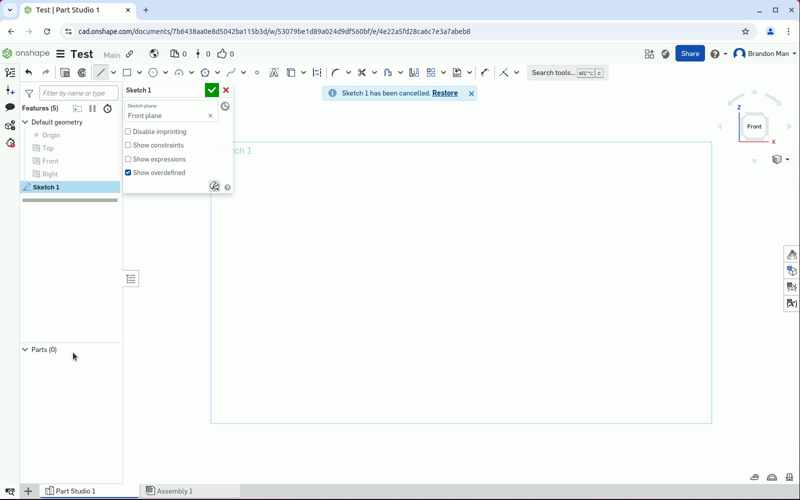
key_down(shift)
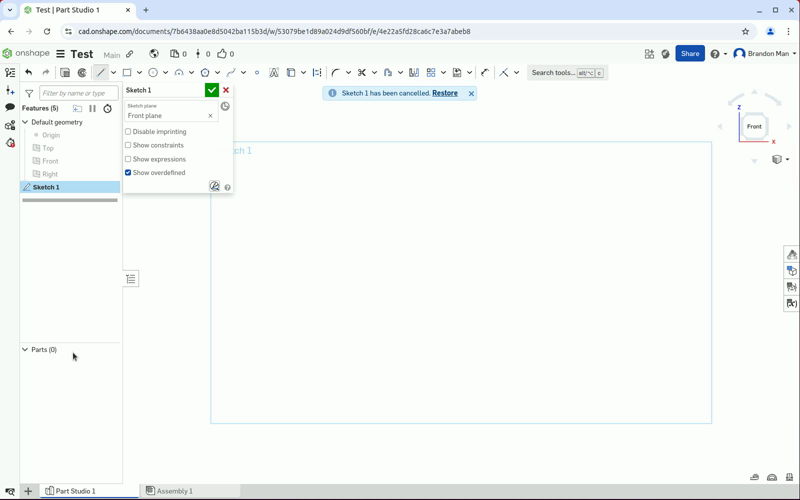
mouse_move(413, 339)
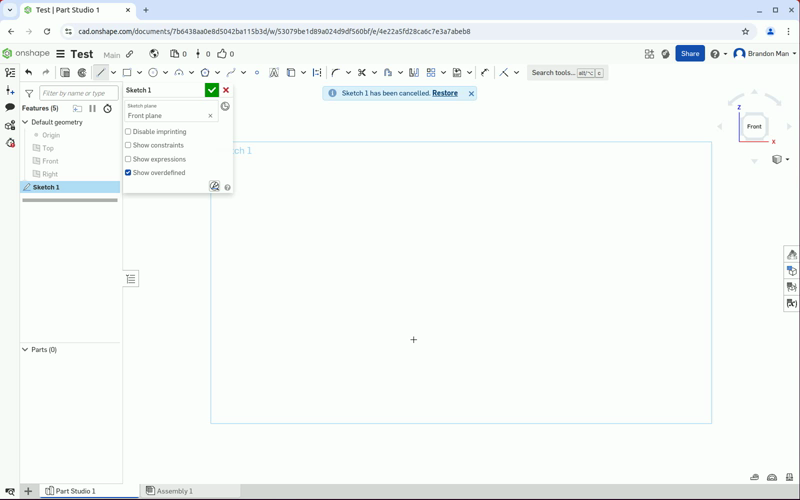
click(413, 339)
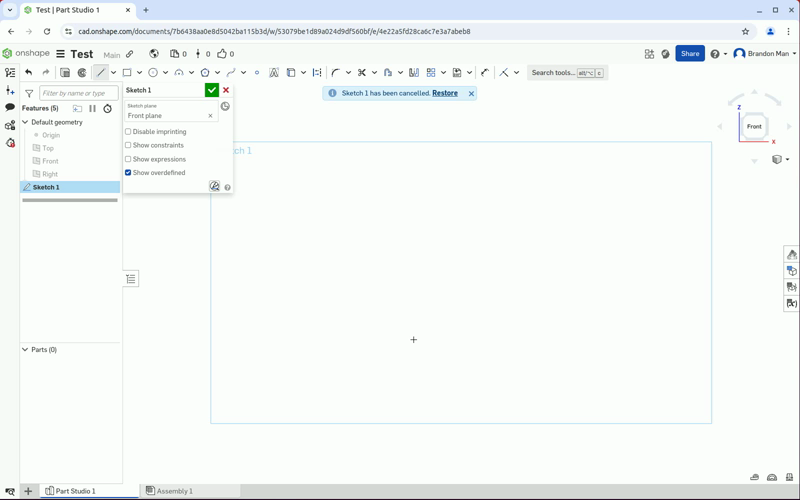
key_up(shift)
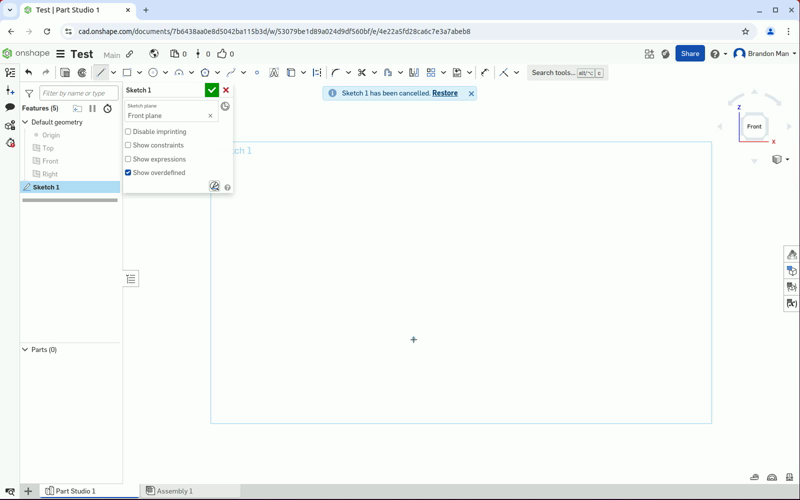
key_down(shift)
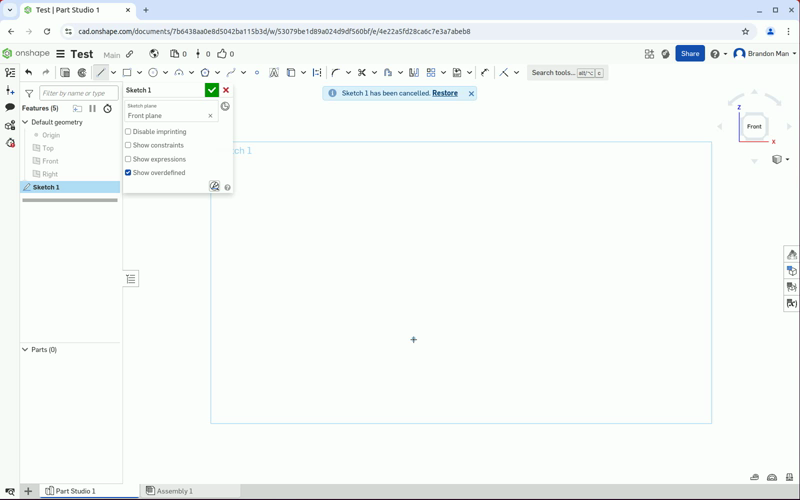
mouse_move(507, 339)
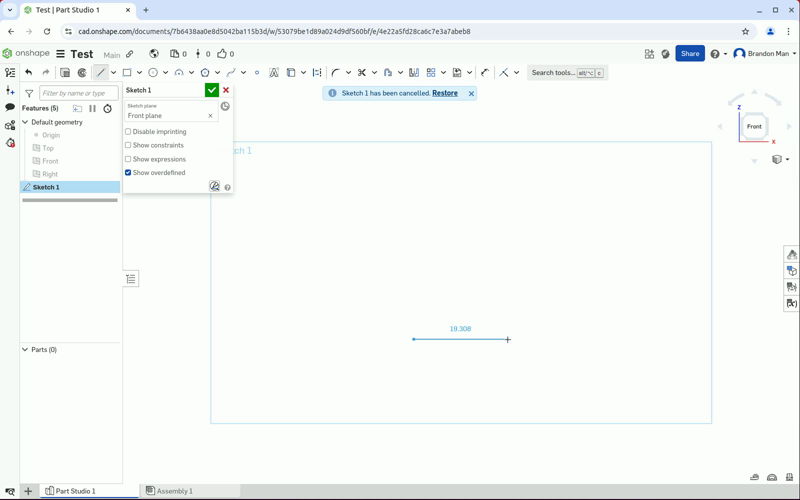
click(507, 339)
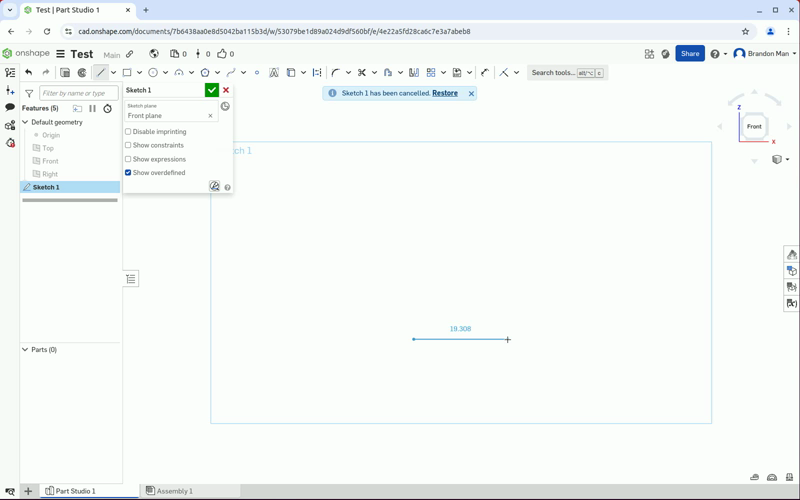
key_up(shift)
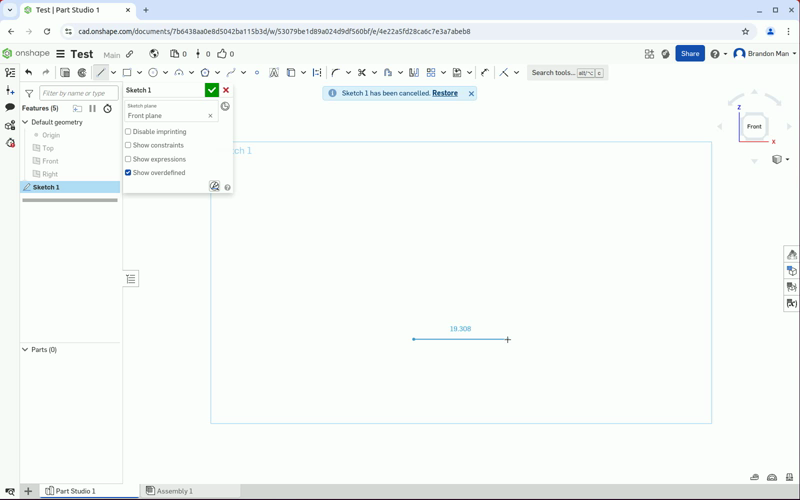
key_down(shift)
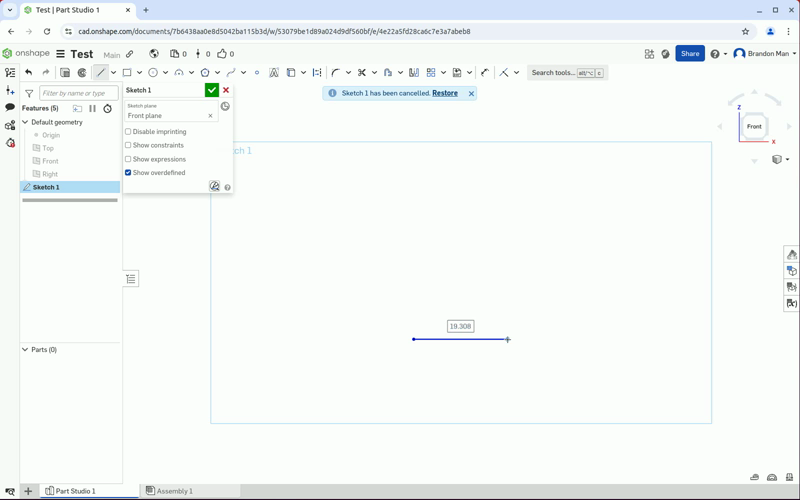
mouse_move(507, 226)
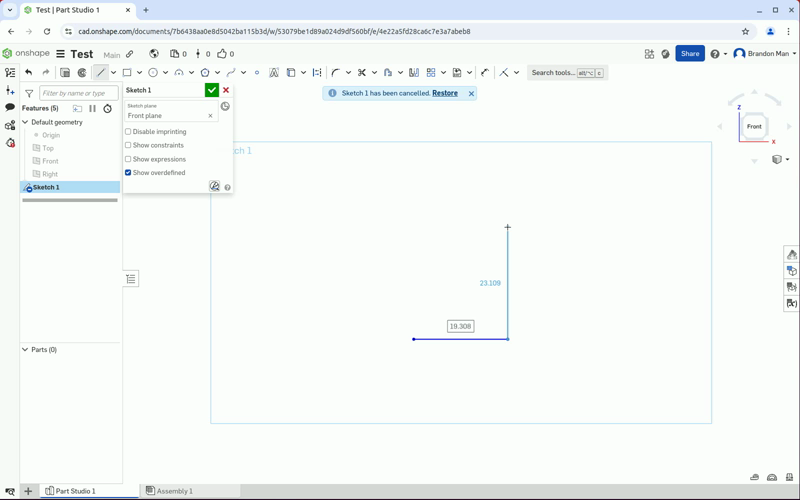
click(507, 226)
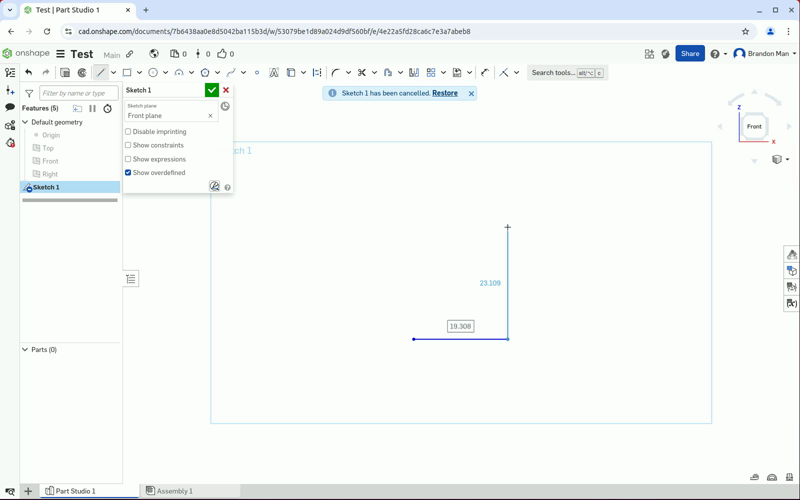
key_up(shift)
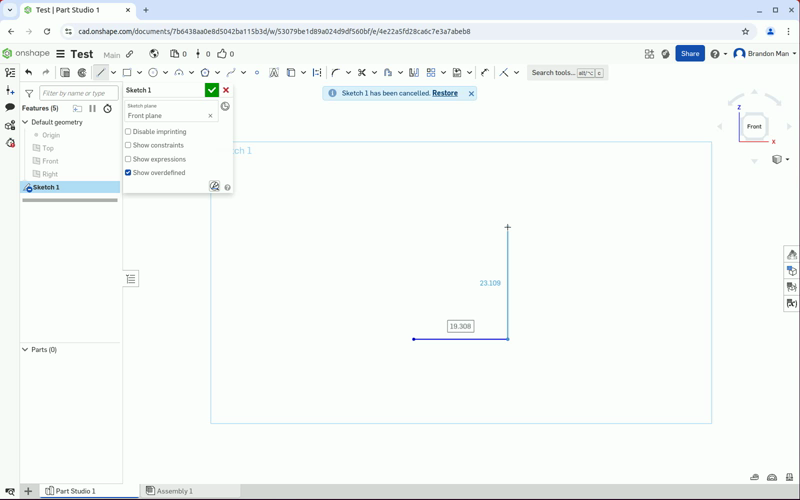
key_down(shift)
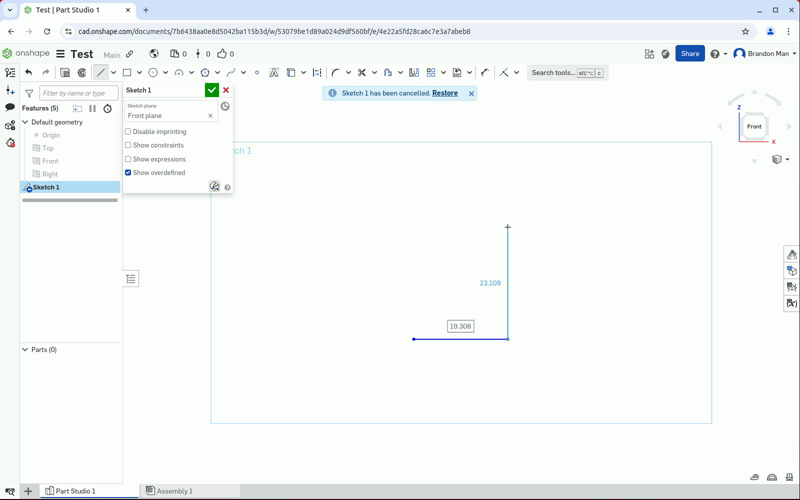
mouse_move(413, 226)
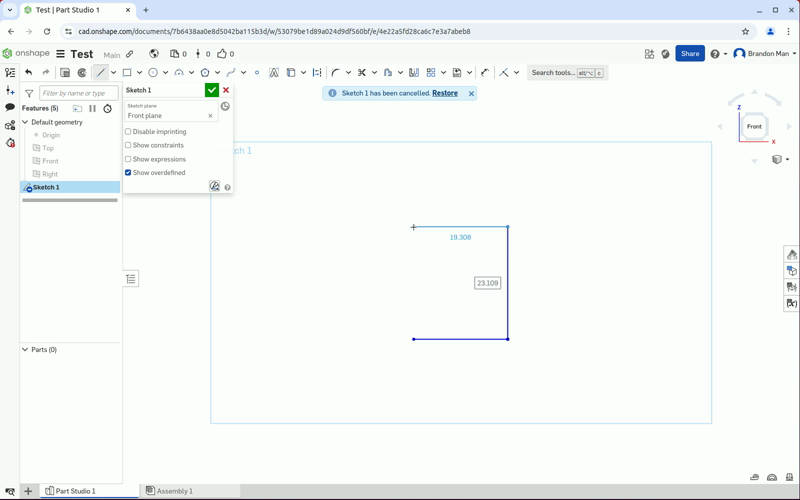
click(413, 226)
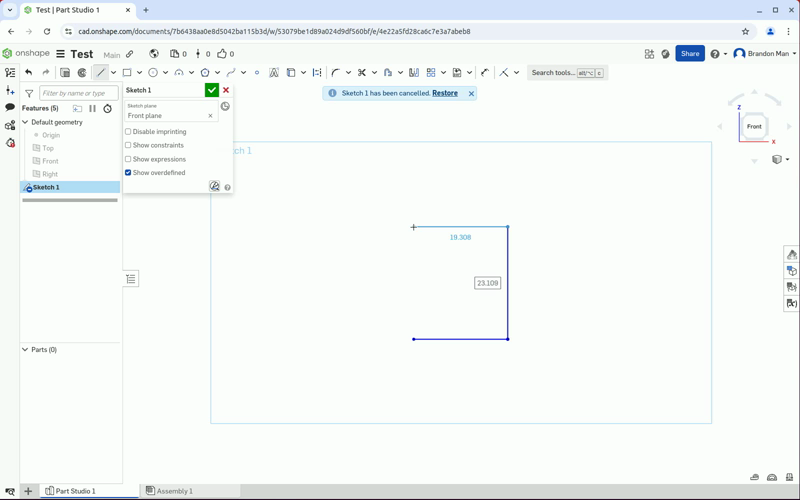
key_up(shift)
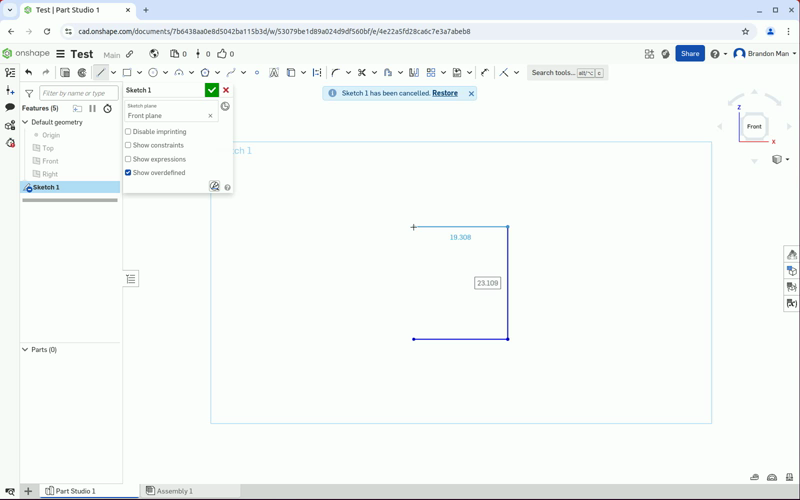
key_down(shift)
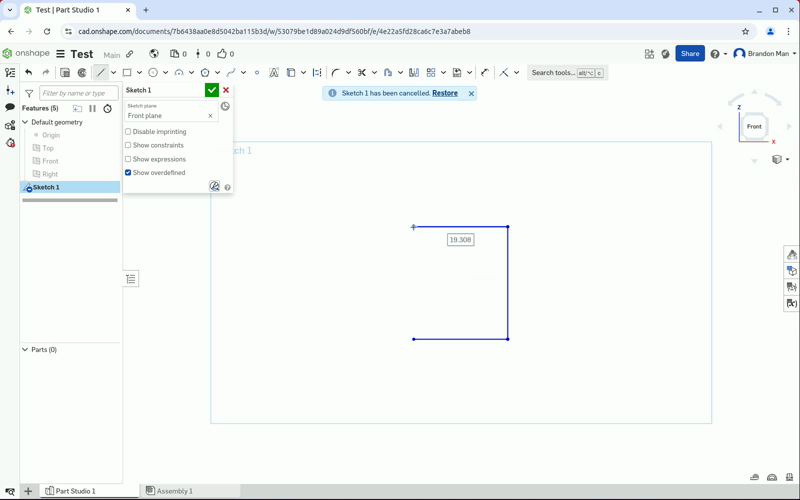
mouse_move(413, 339)
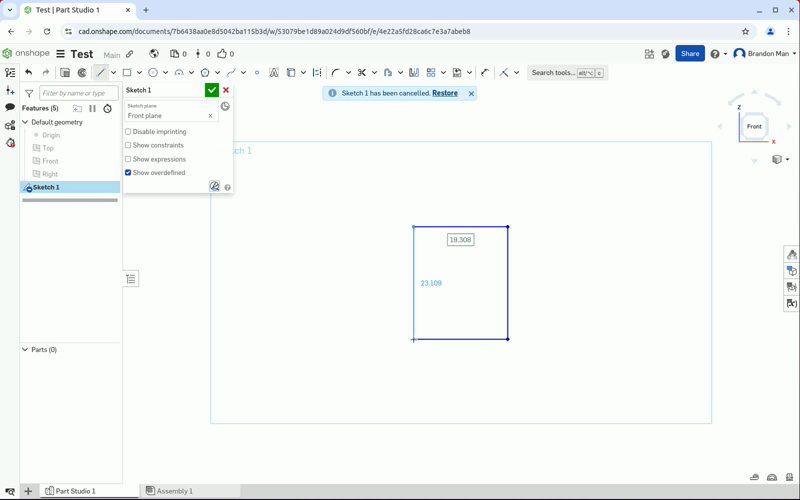
key_up(shift)
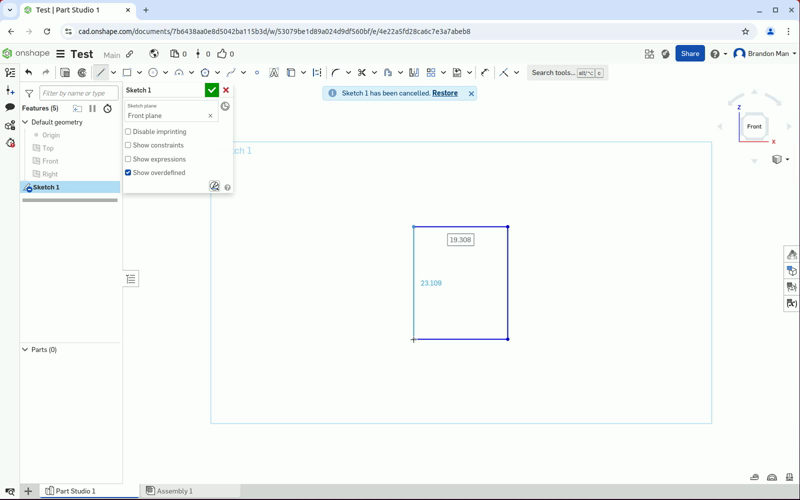
click(413, 339)
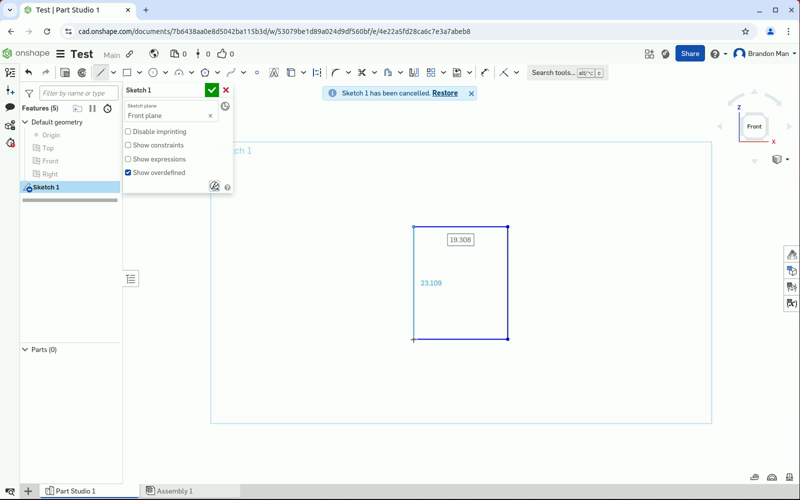
key(esc)
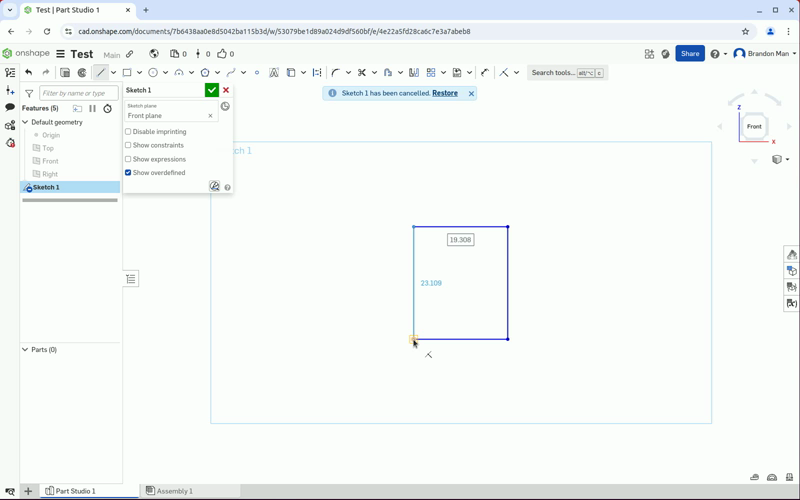
mouse_move(421, 328)
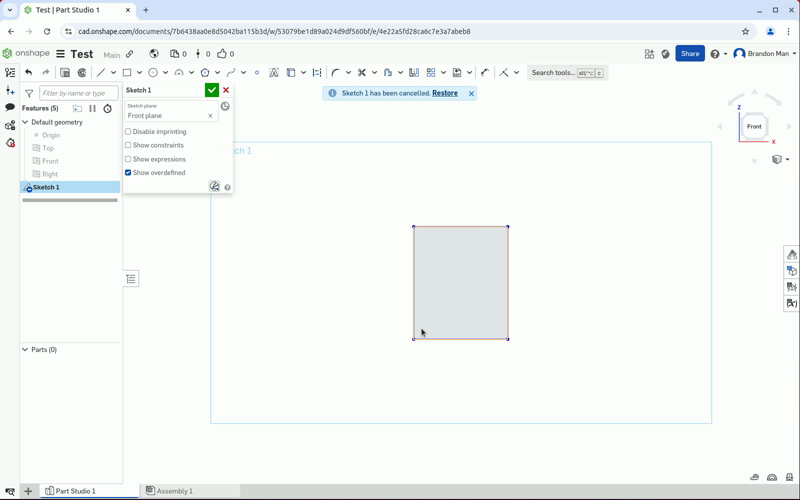
click(421, 328)
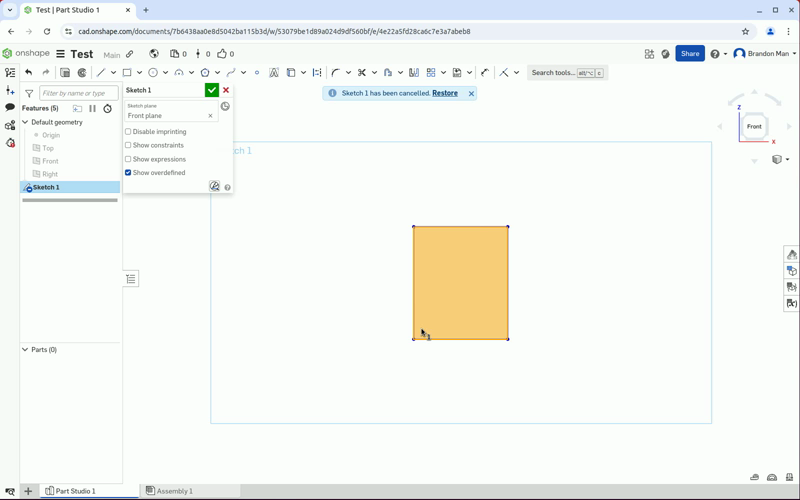
mouse_move(73, 352)
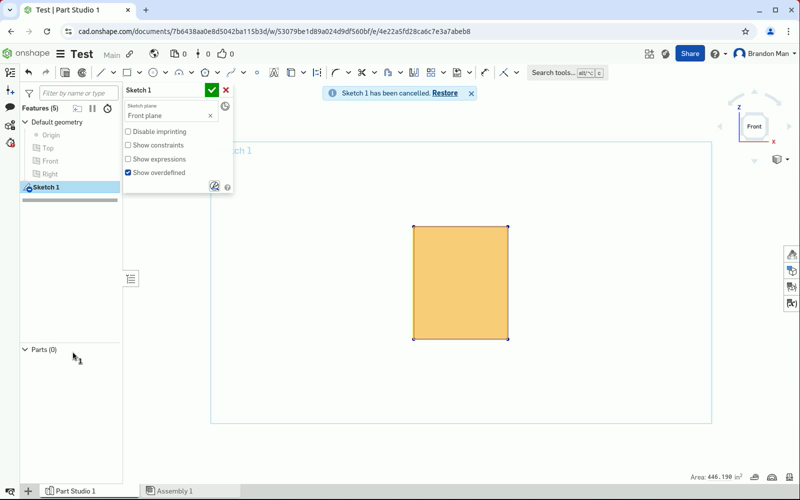
key(shift+y)
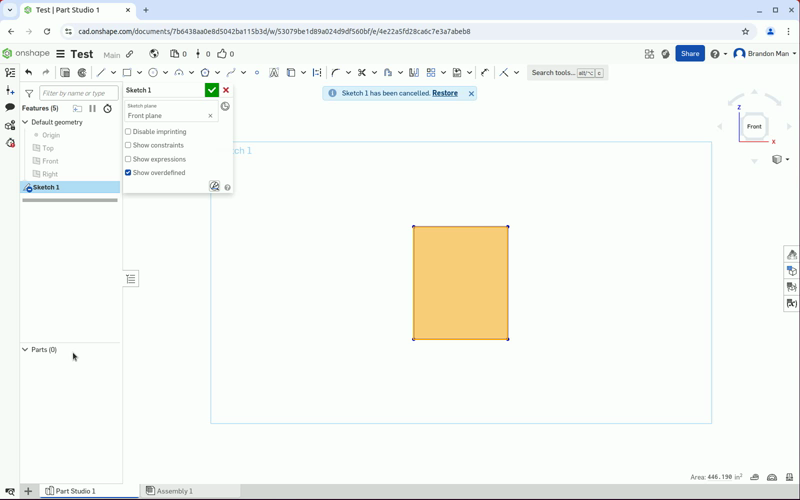
key(shift+e)
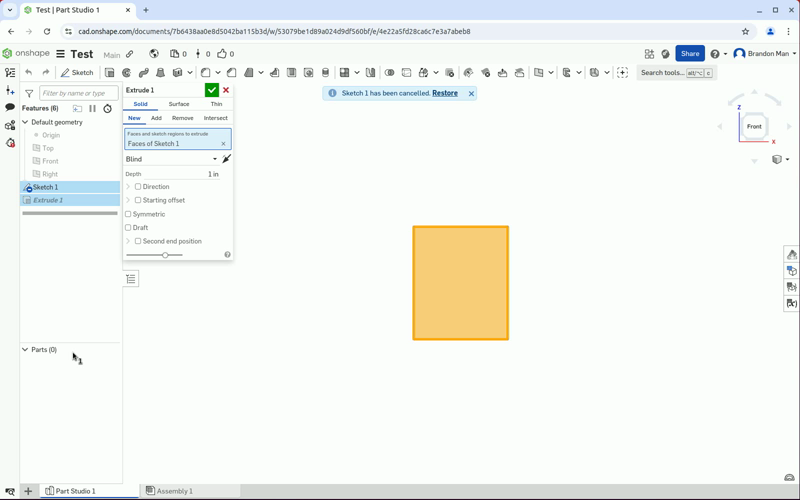
mouse_move(143, 106)
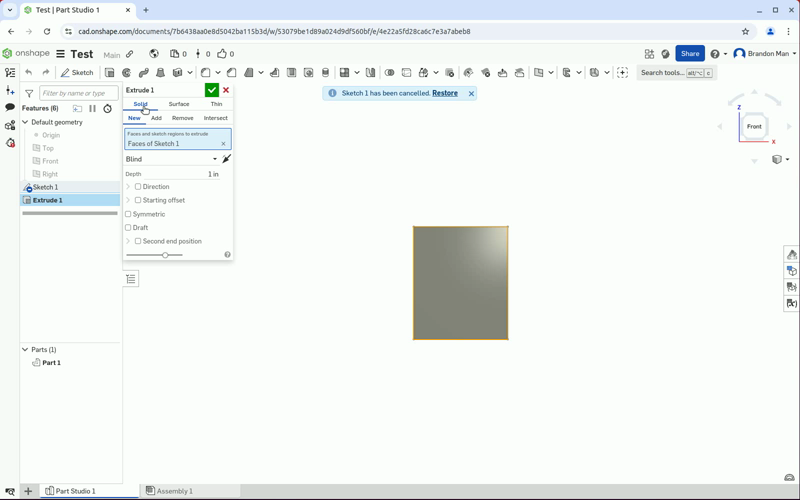
click(143, 106)
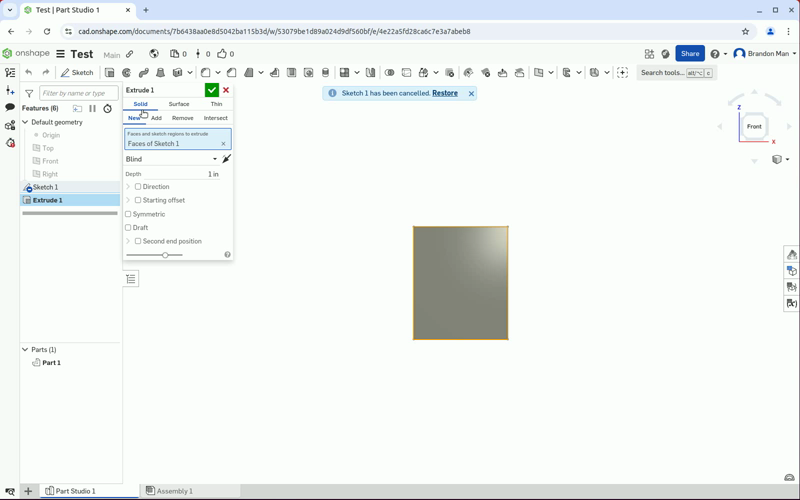
mouse_move(137, 120)
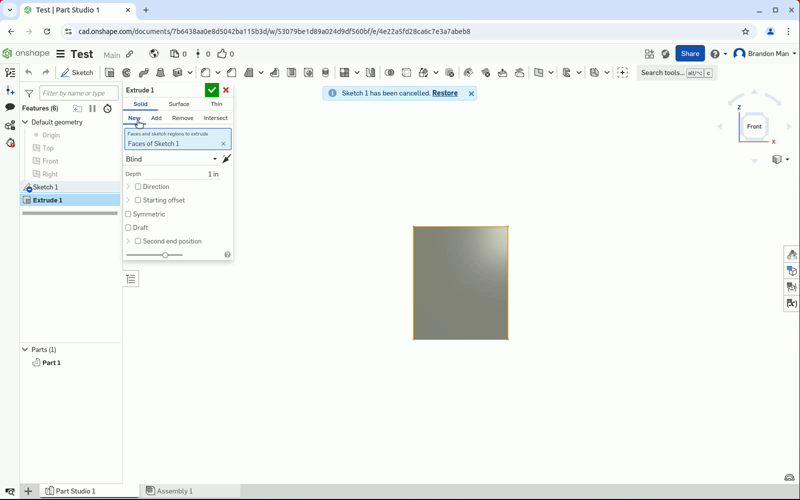
click(137, 120)
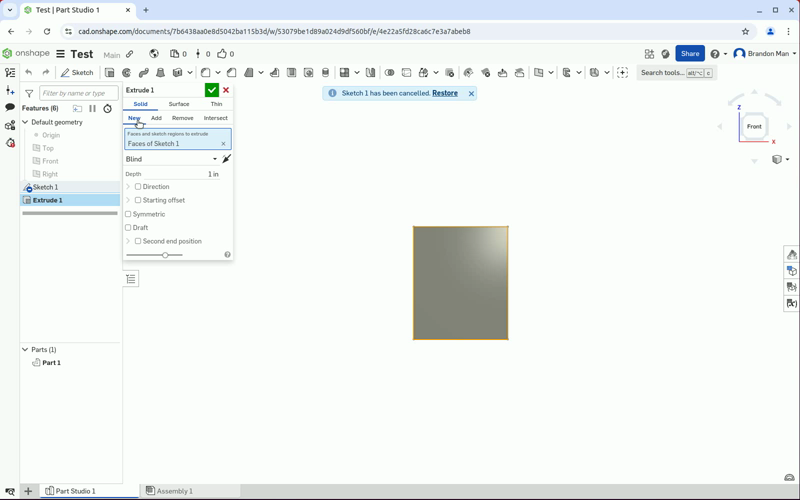
key(tab, 4)
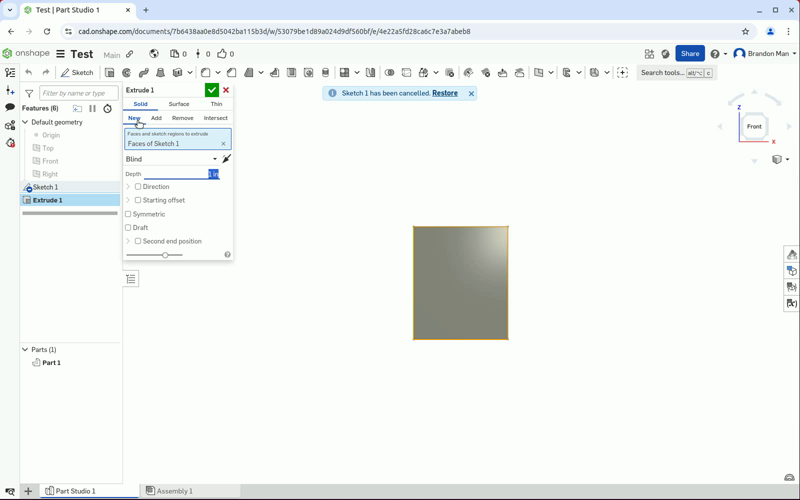
text(5.777)
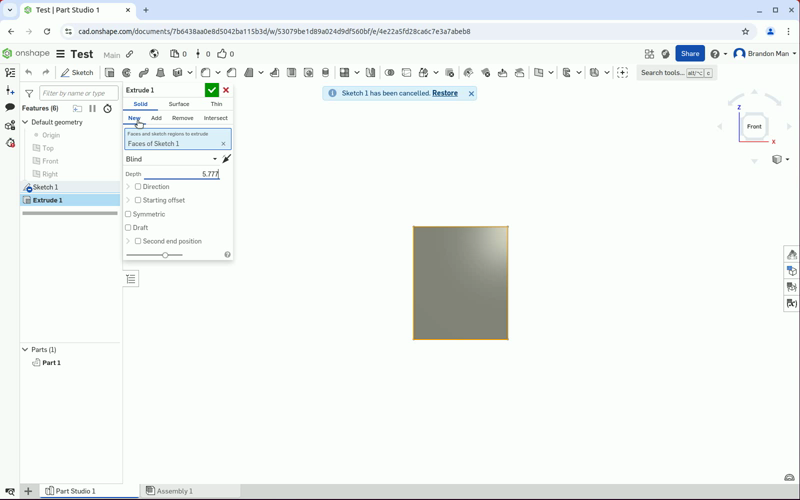
key(enter)
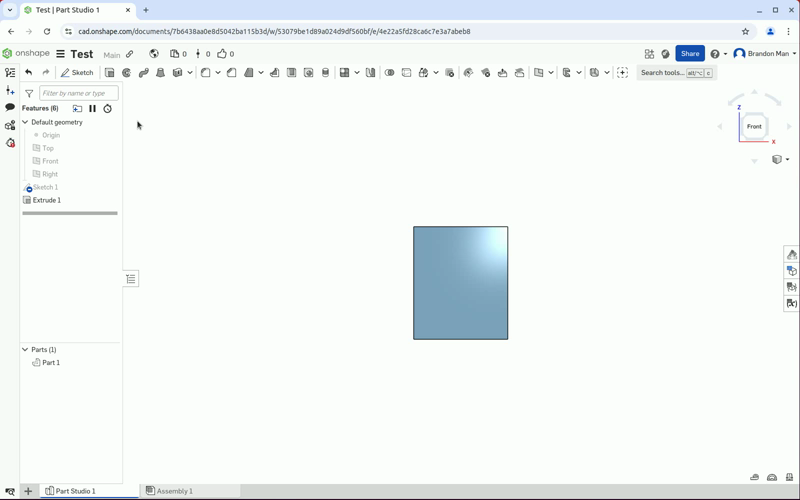
key(shift+h)
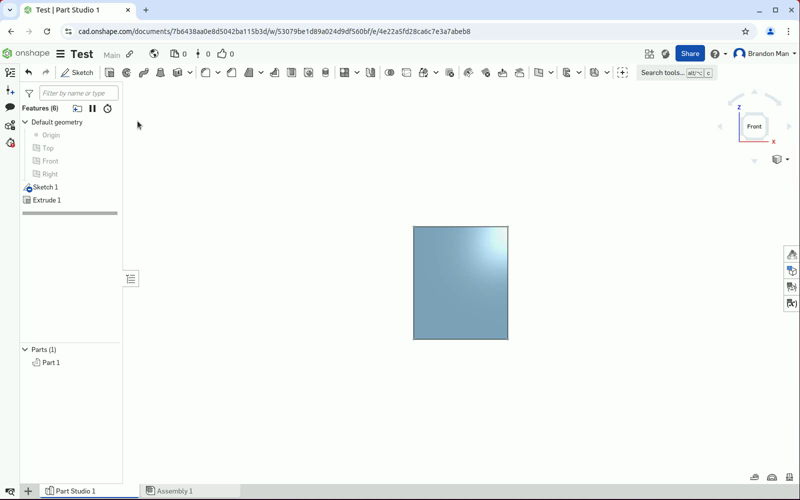
key(shift+h)
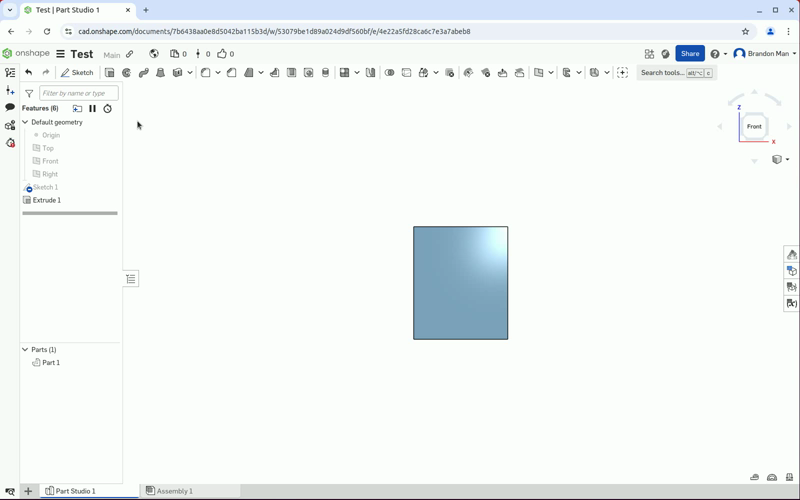
mouse_move(73, 189)
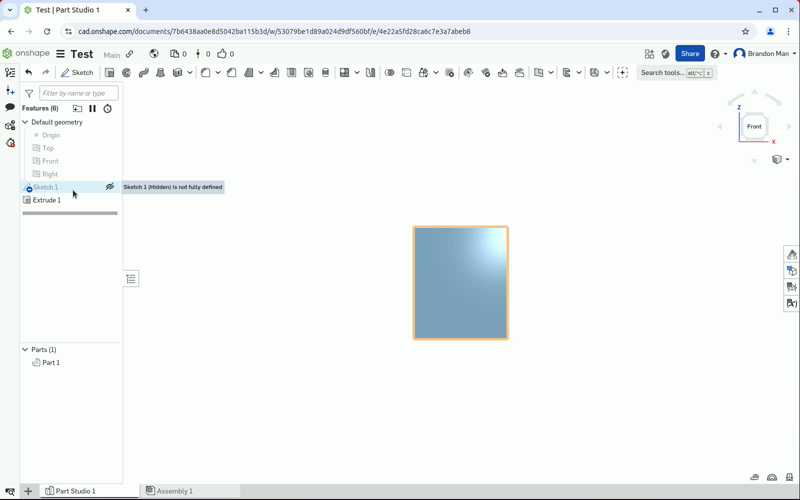
click(73, 189)
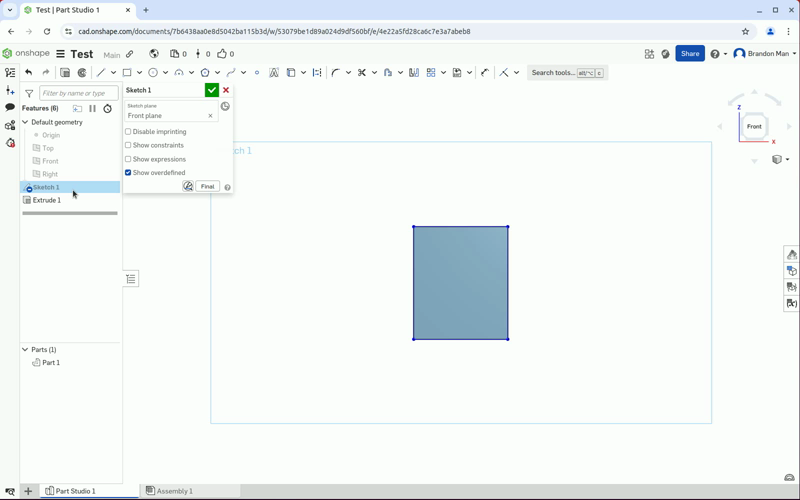
mouse_move(229, 92)
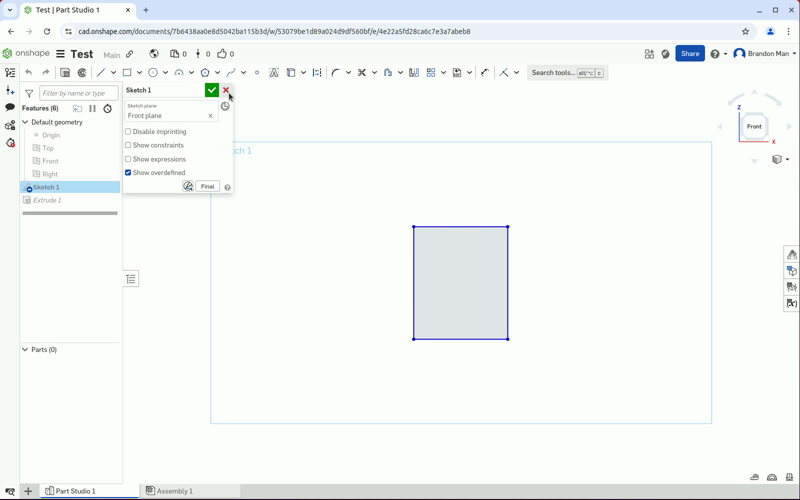
click(229, 92)
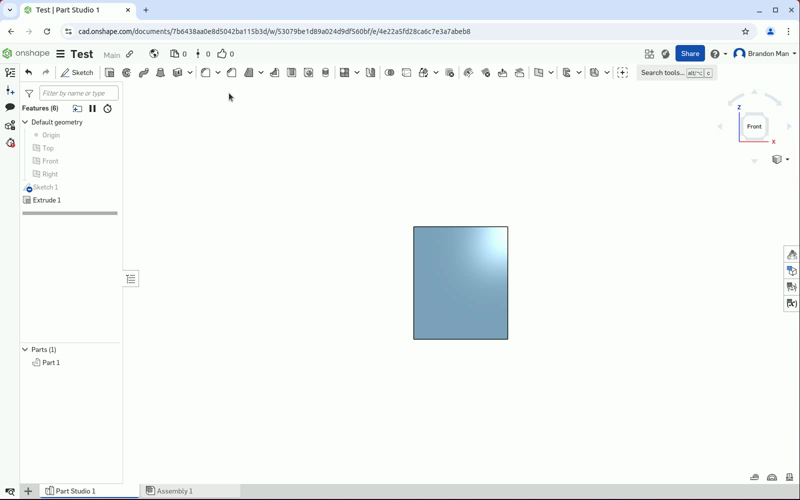
mouse_move(541, 75)
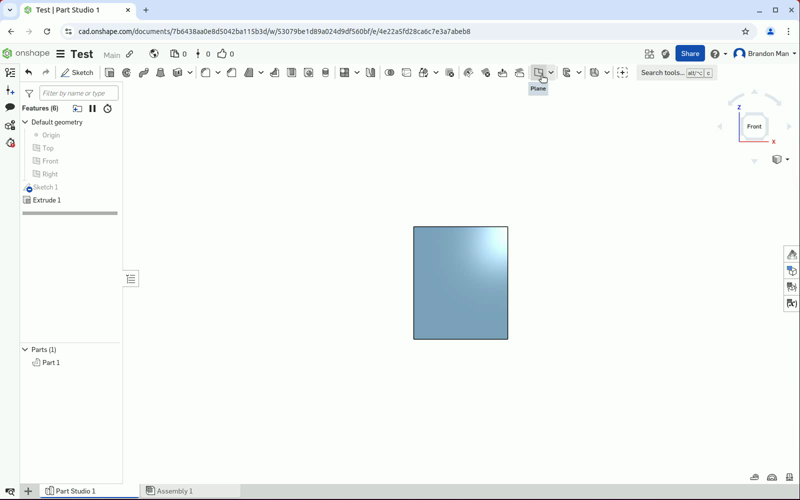
click(541, 75)
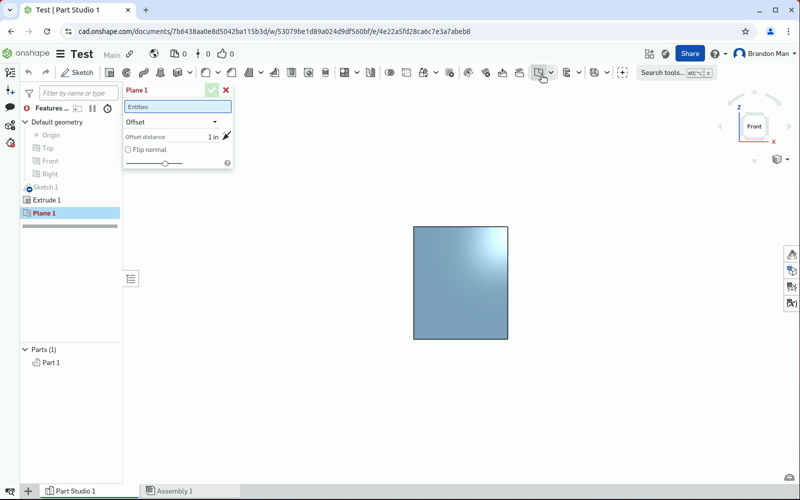
mouse_move(73, 163)
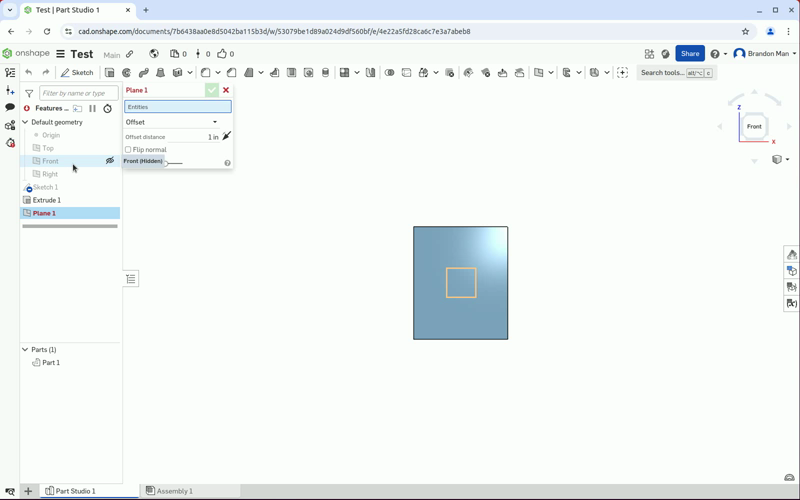
click(73, 163)
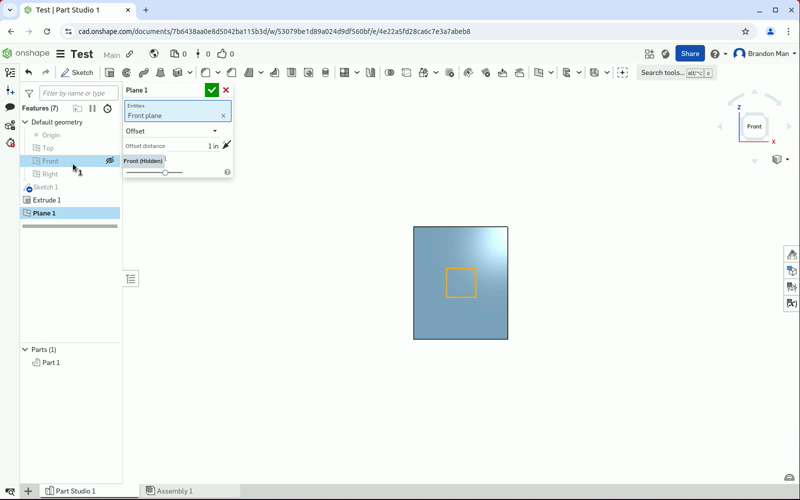
key(tab, 2)
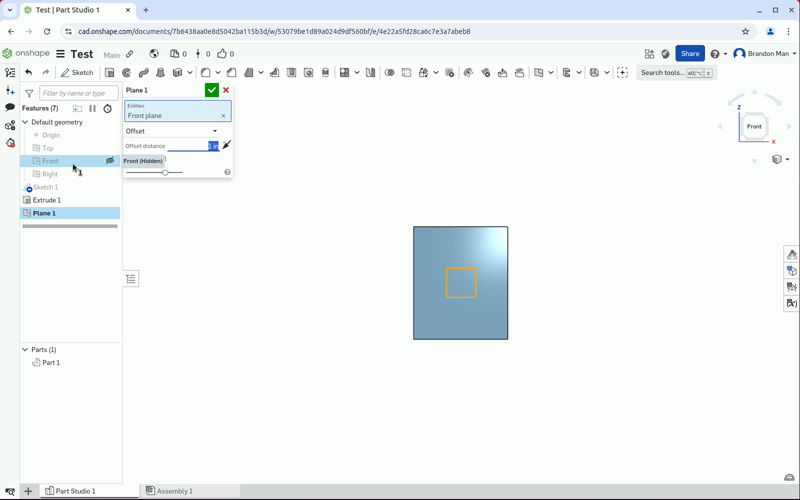
text(5.792)
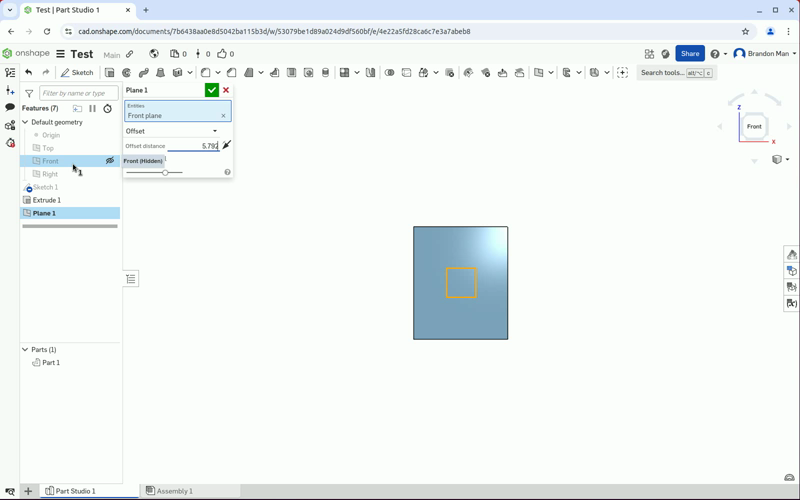
key(enter, 2)
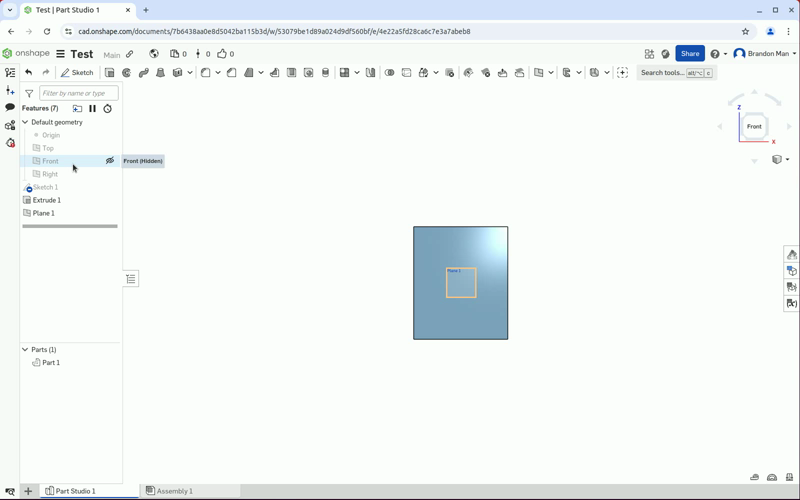
key(shift+s)
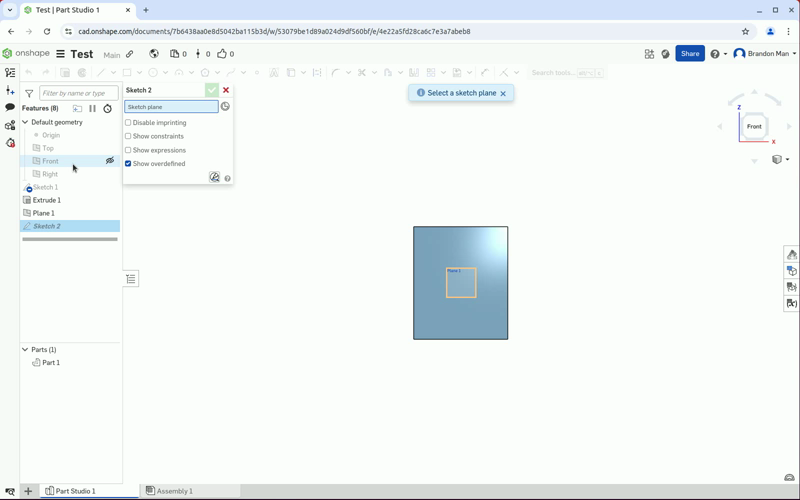
mouse_move(73, 215)
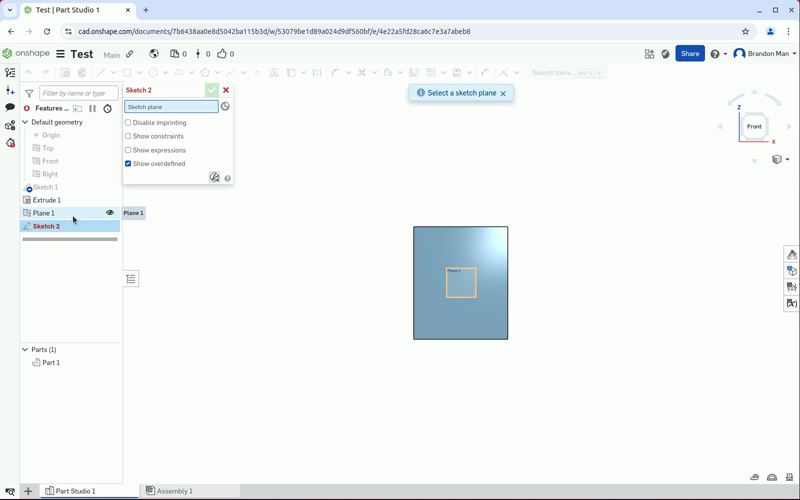
click(73, 215)
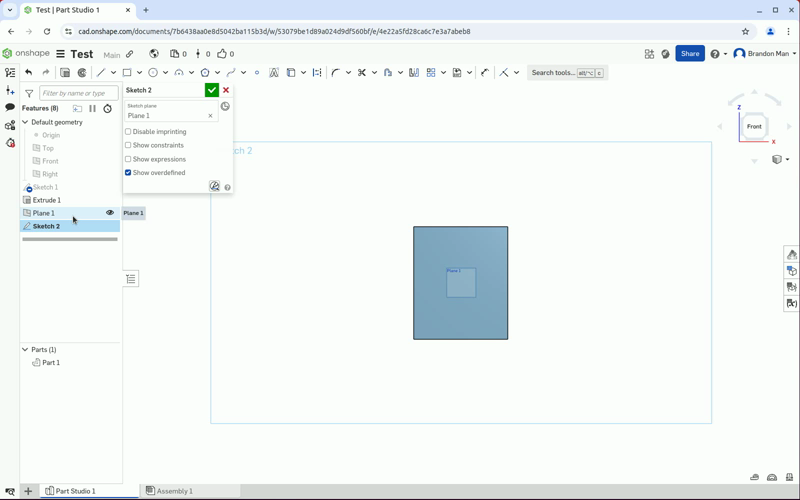
mouse_move(73, 352)
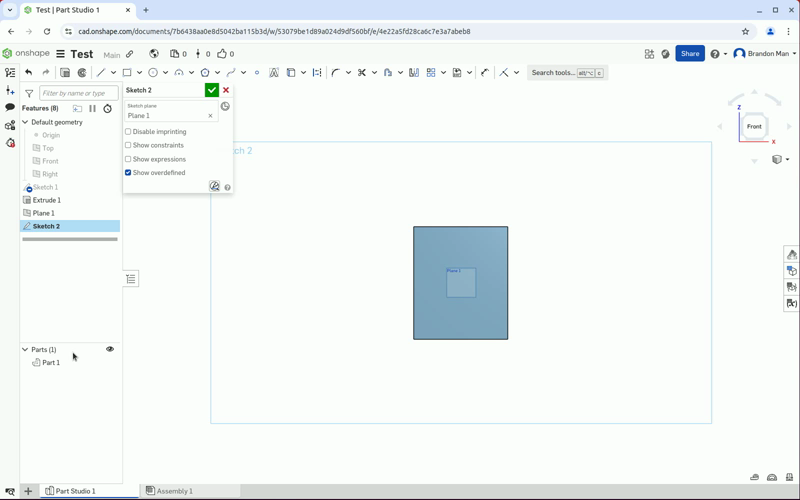
key(y)
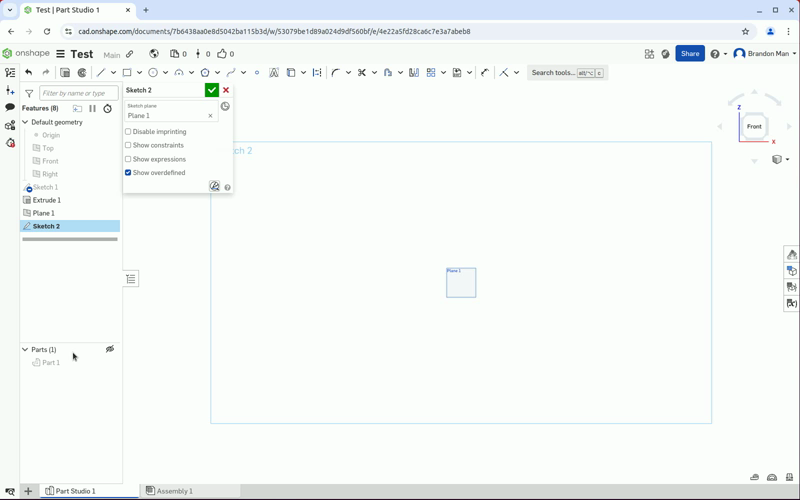
key(l)
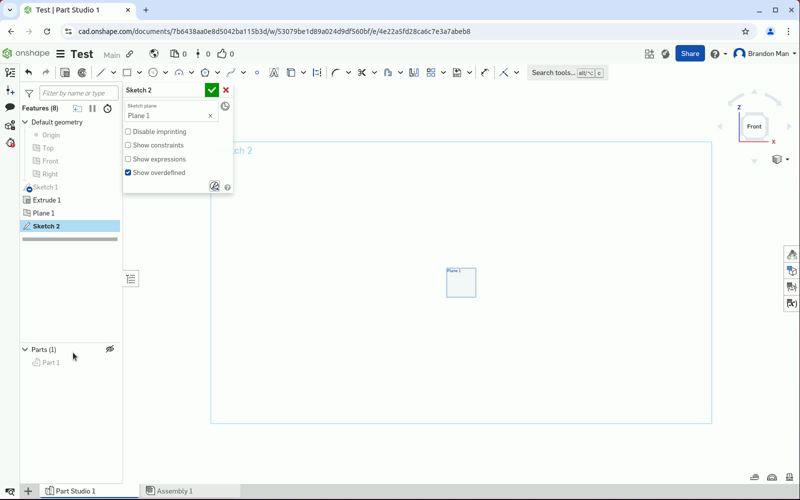
key_down(shift)
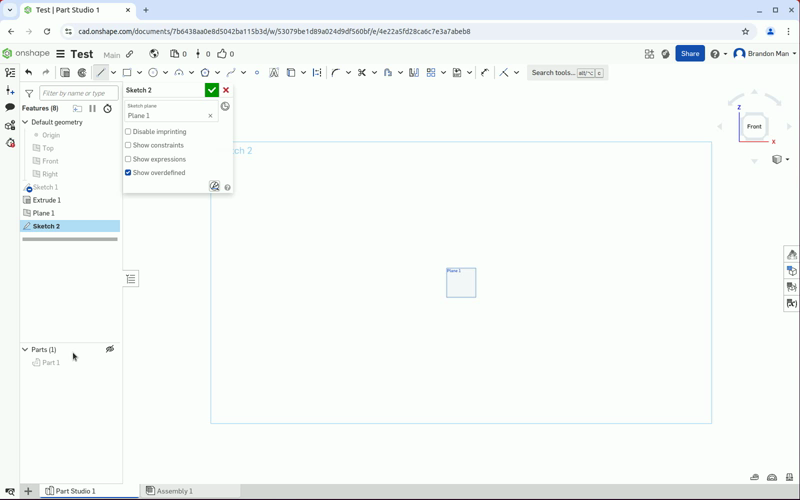
mouse_move(406, 346)
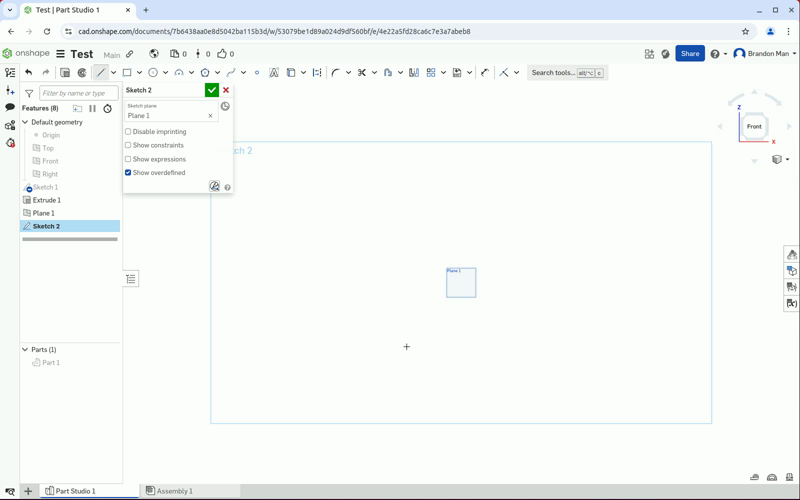
click(406, 346)
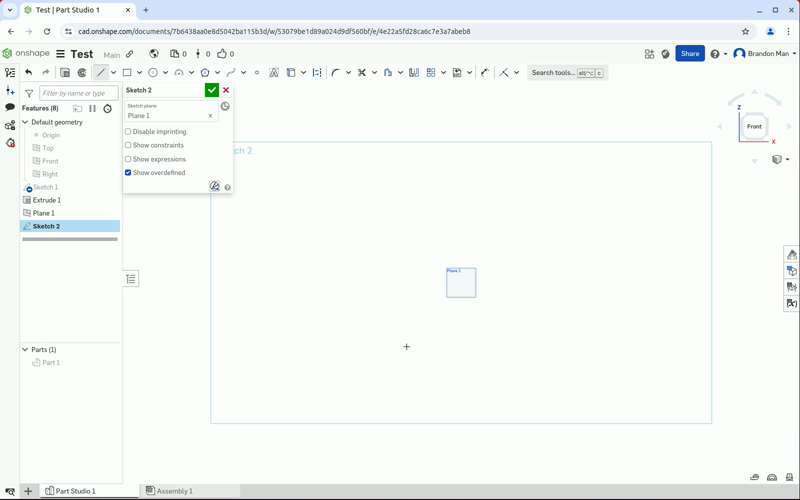
key_up(shift)
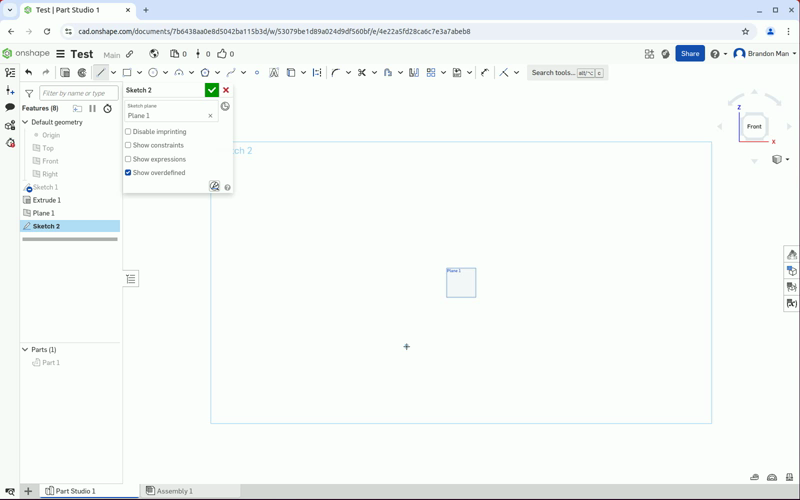
key_down(shift)
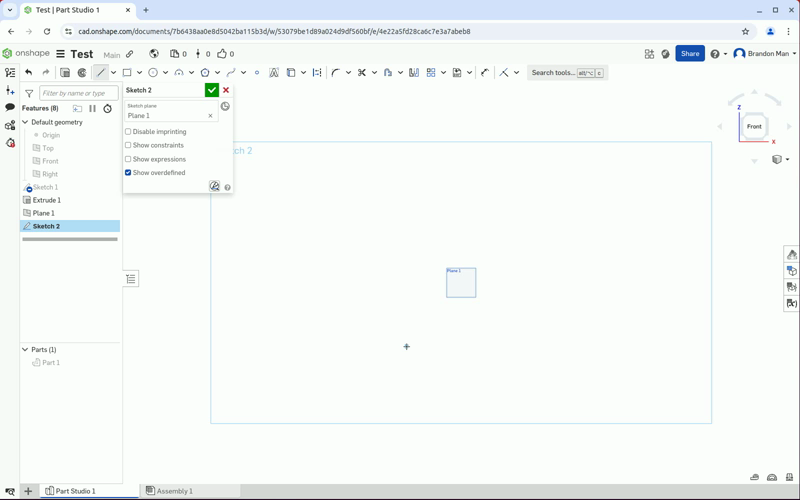
mouse_move(514, 346)
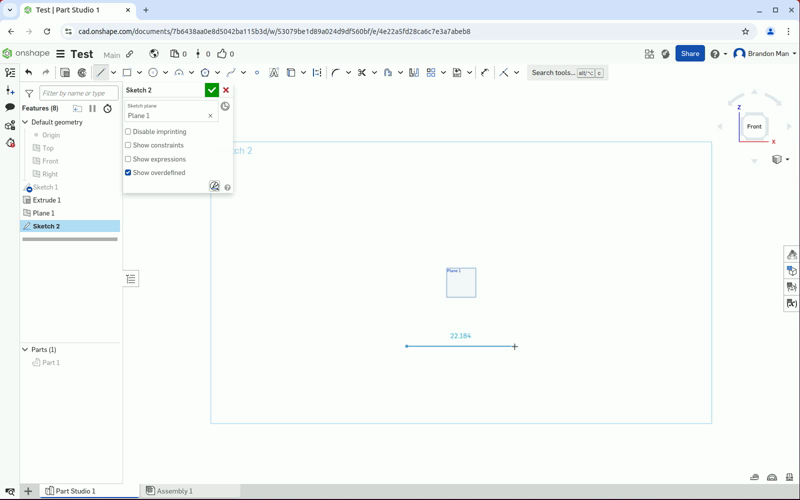
click(514, 346)
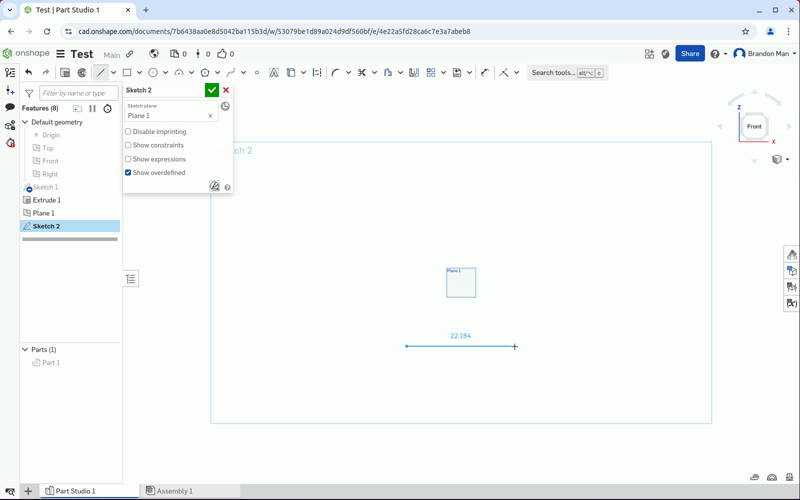
key_up(shift)
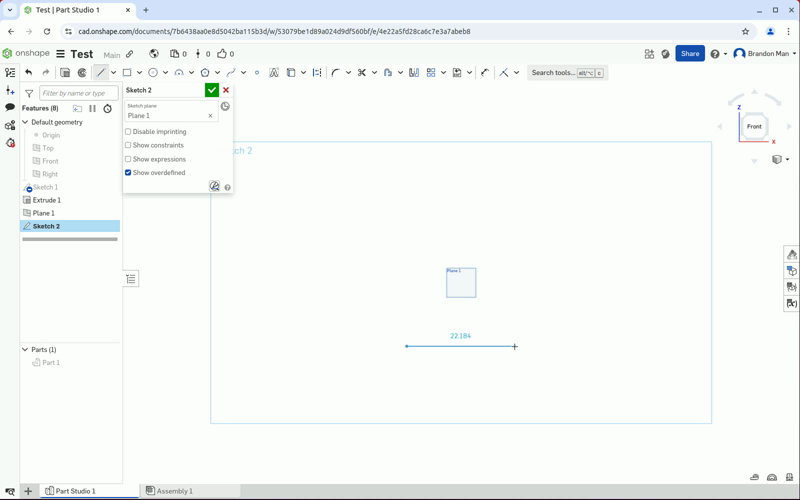
key_down(shift)
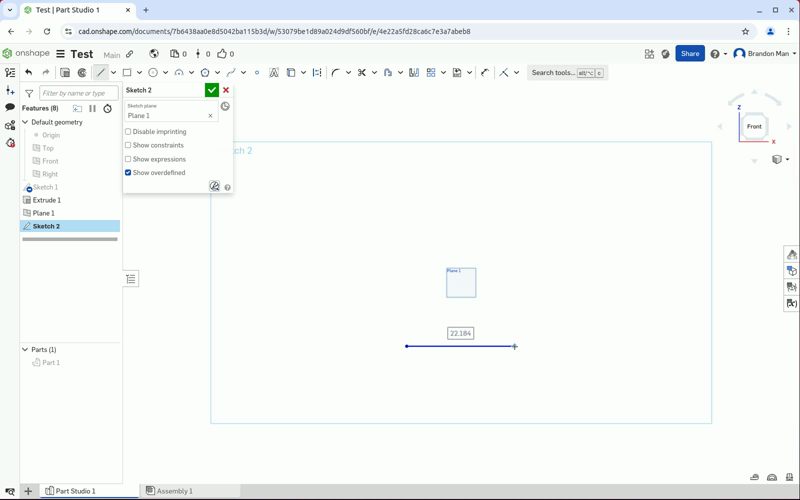
mouse_move(514, 219)
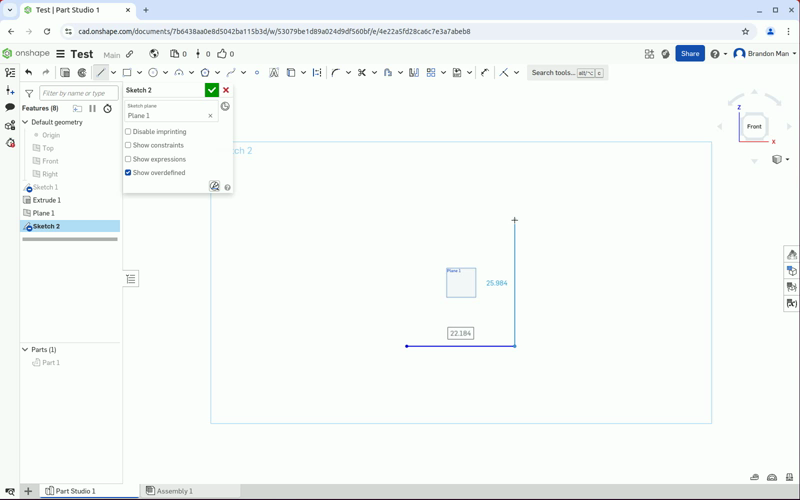
click(514, 219)
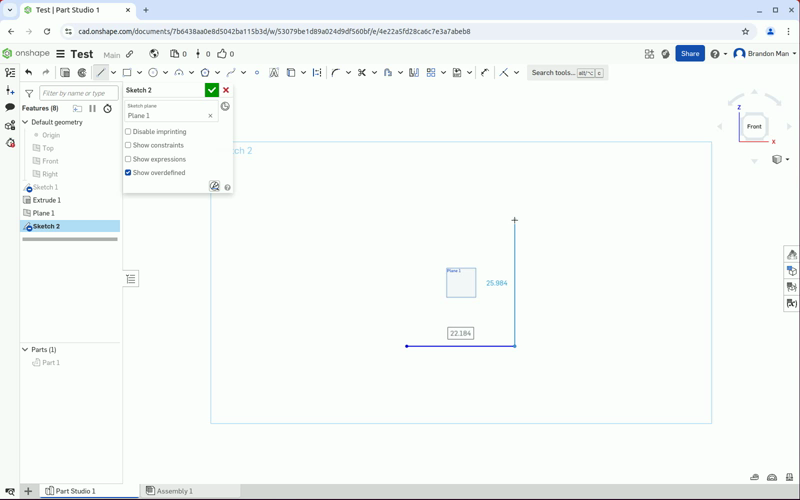
key_up(shift)
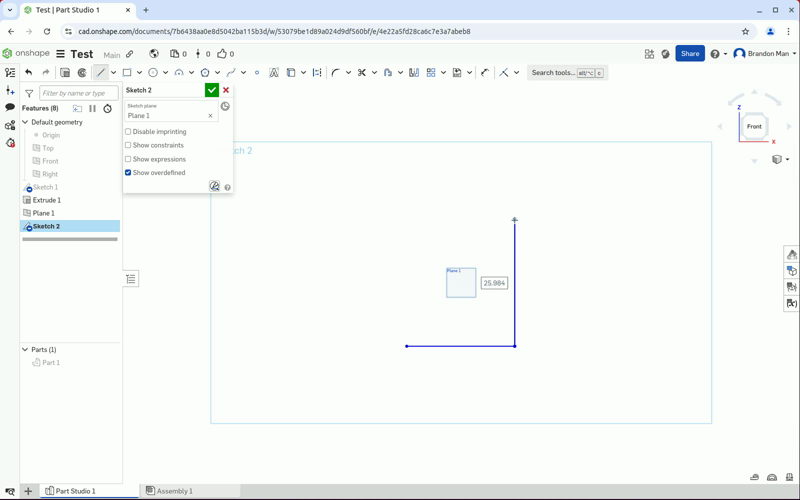
key_down(shift)
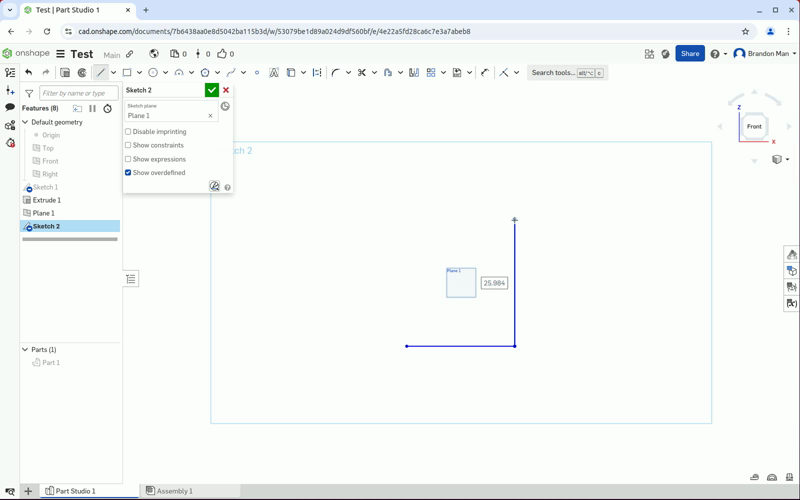
mouse_move(406, 219)
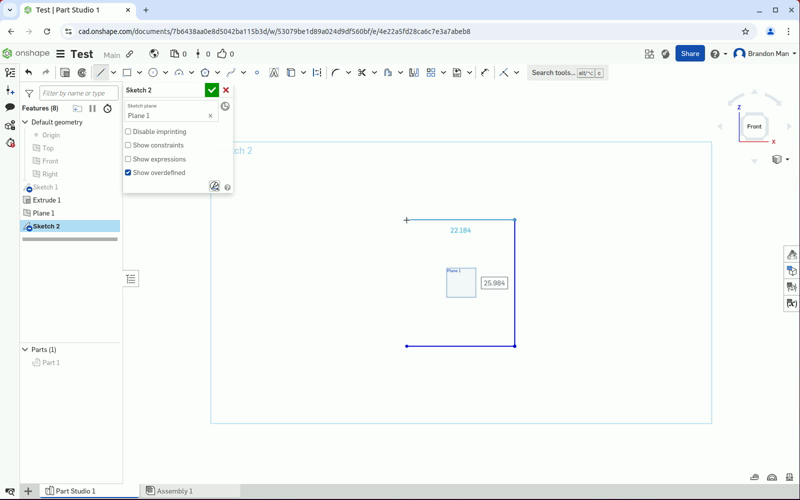
click(406, 219)
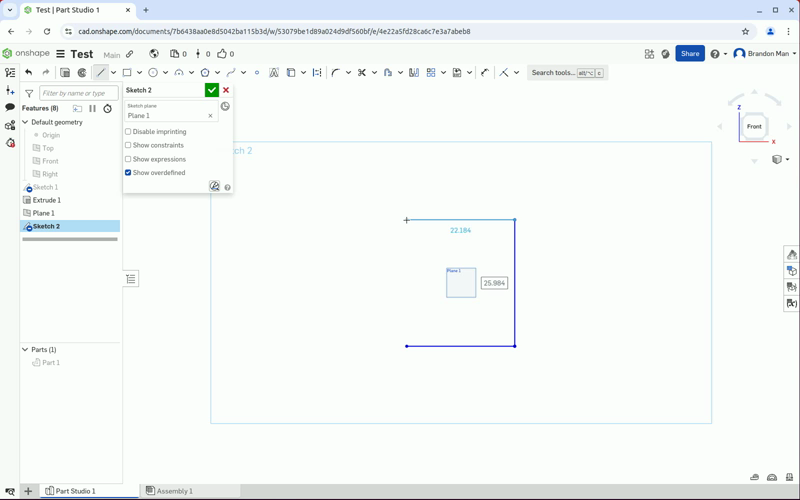
key_up(shift)
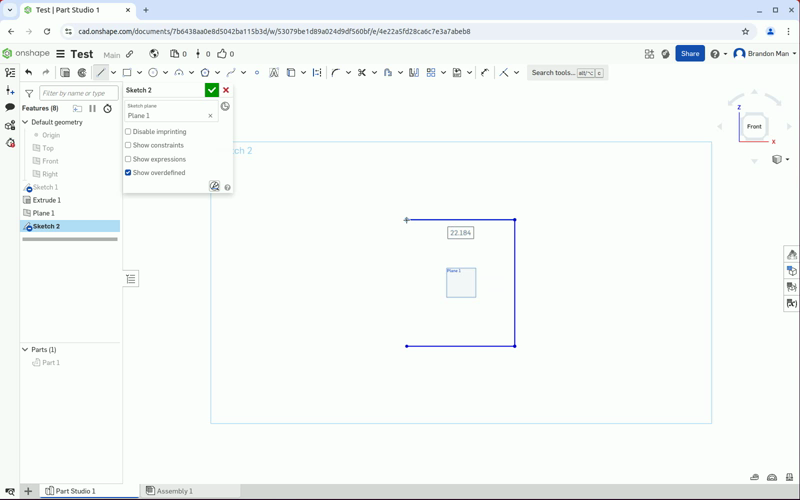
key_down(shift)
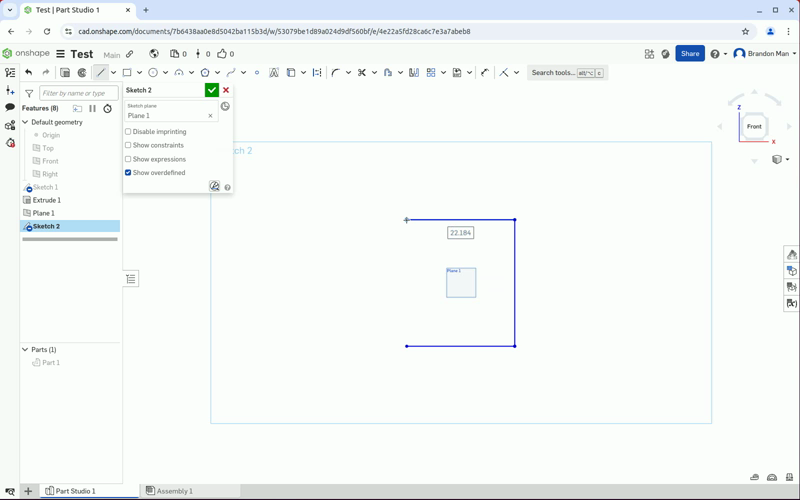
mouse_move(406, 346)
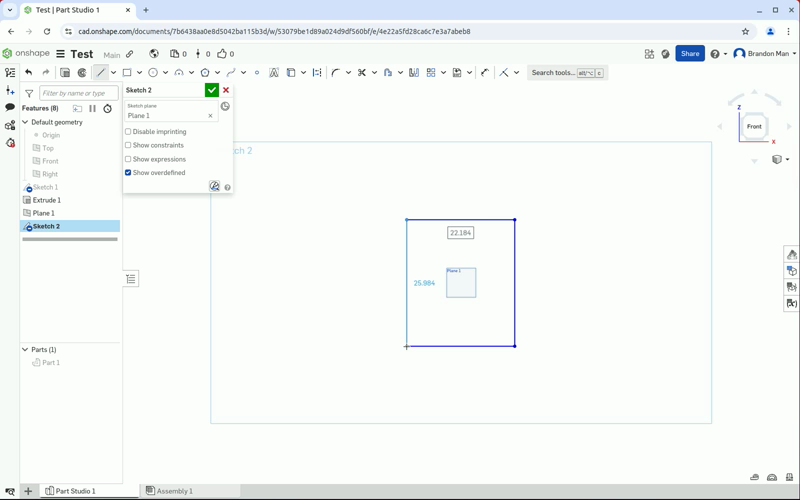
key_up(shift)
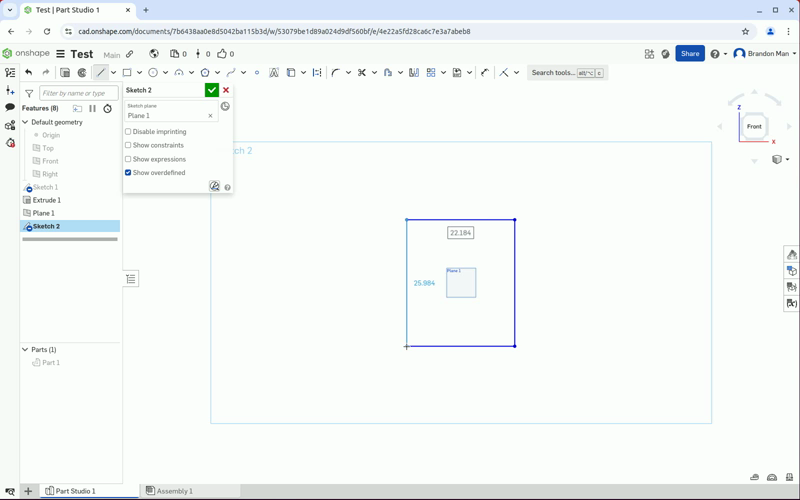
click(406, 346)
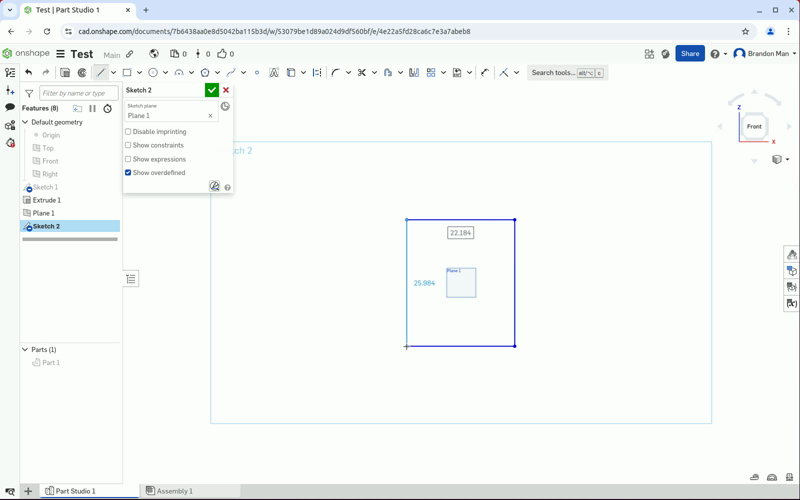
key(esc)
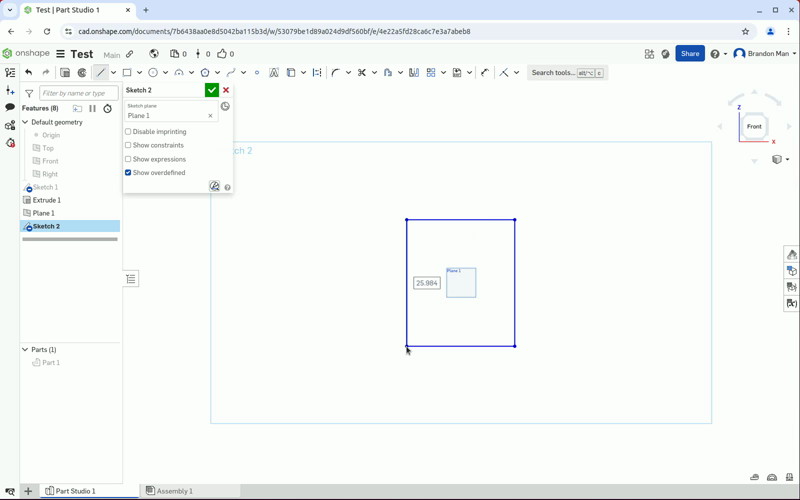
key(l)
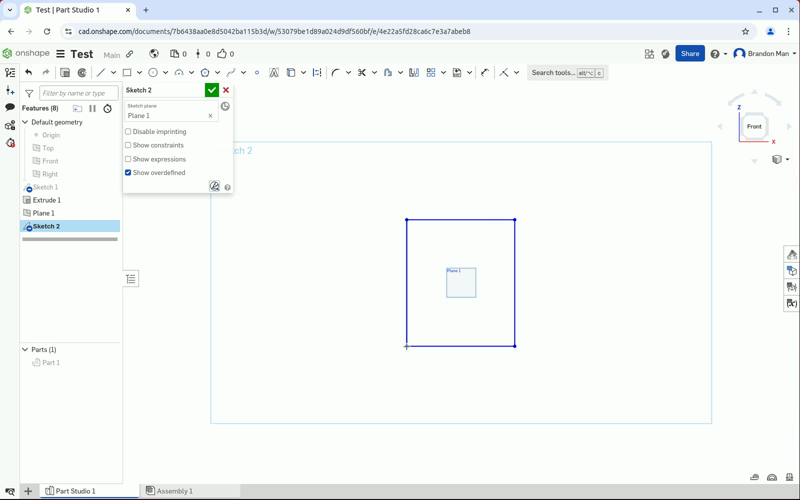
key_down(shift)
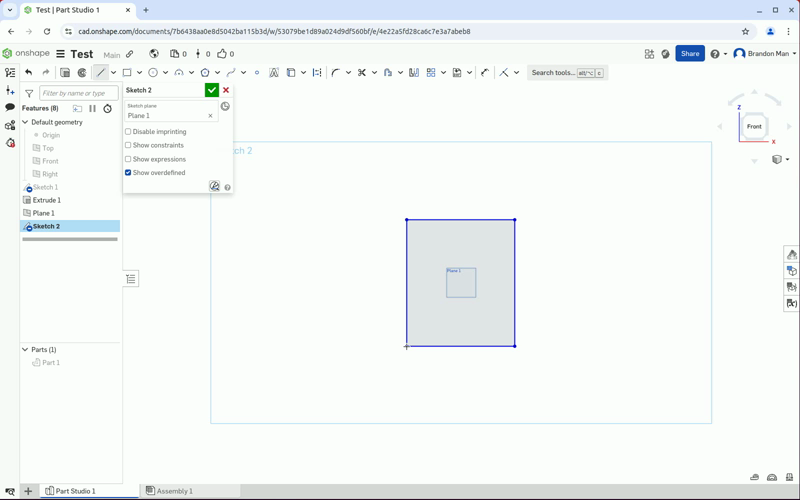
mouse_move(413, 339)
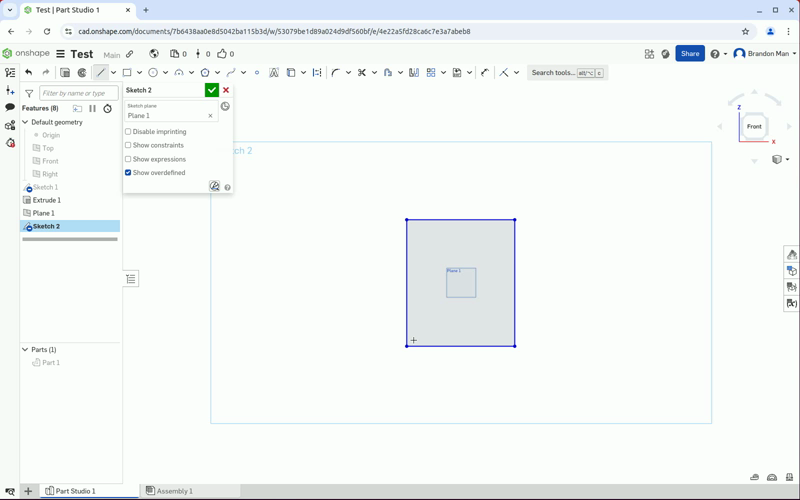
click(413, 339)
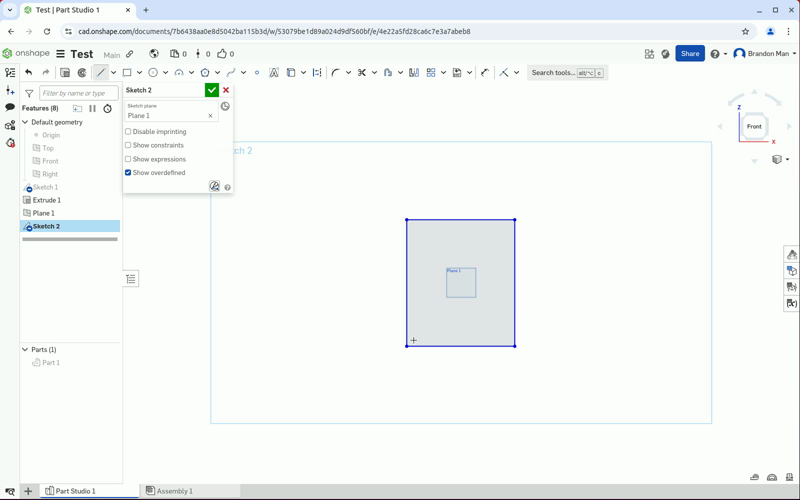
key_up(shift)
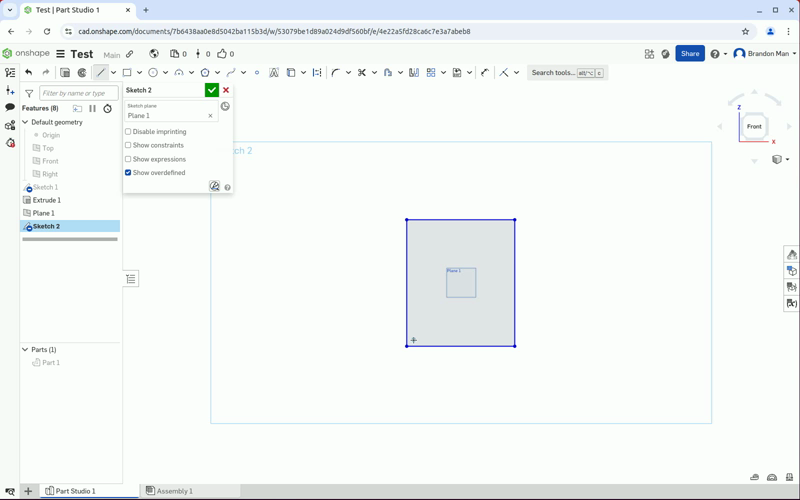
key_down(shift)
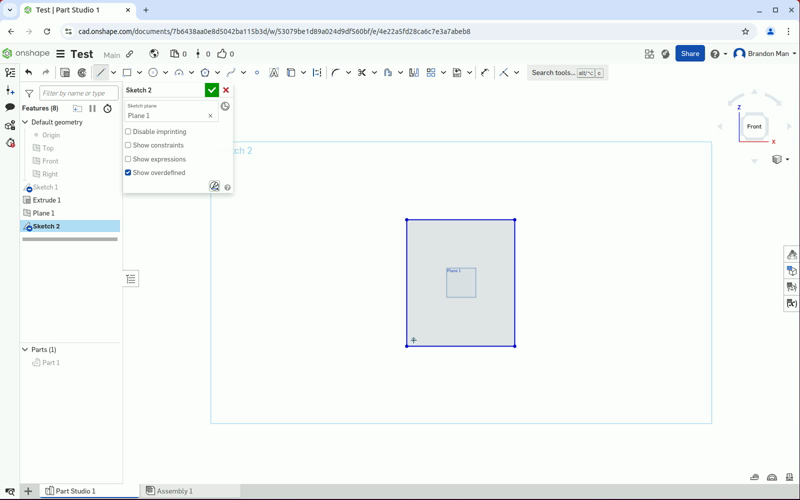
mouse_move(506, 339)
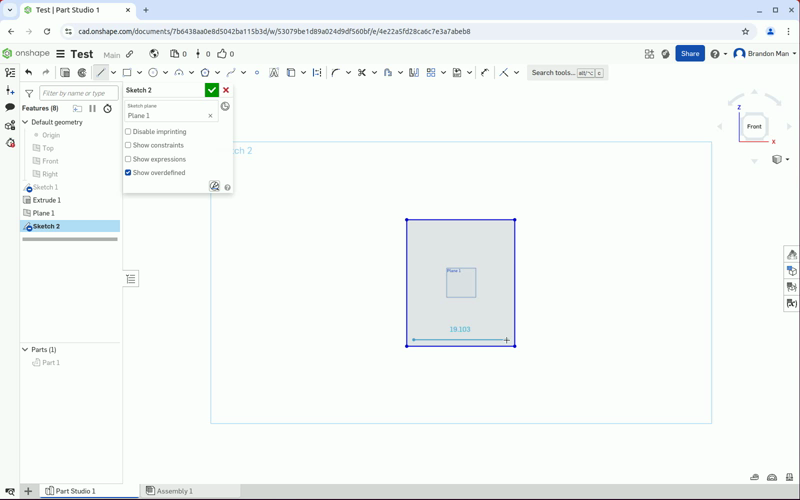
click(506, 339)
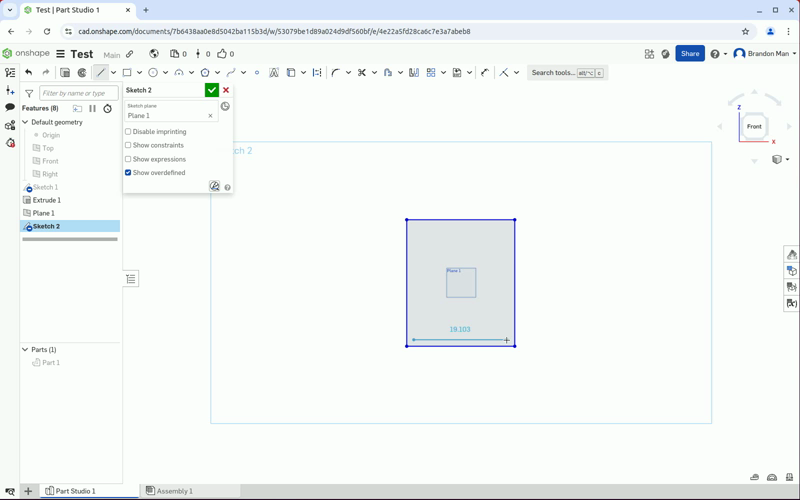
key_up(shift)
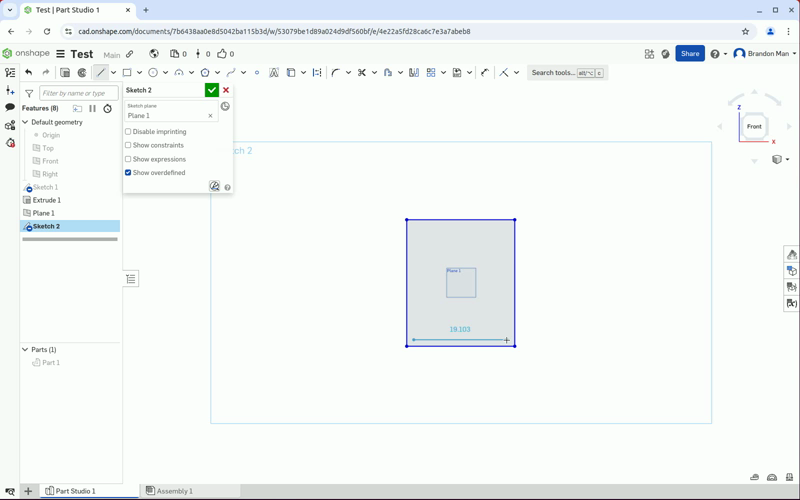
key_down(shift)
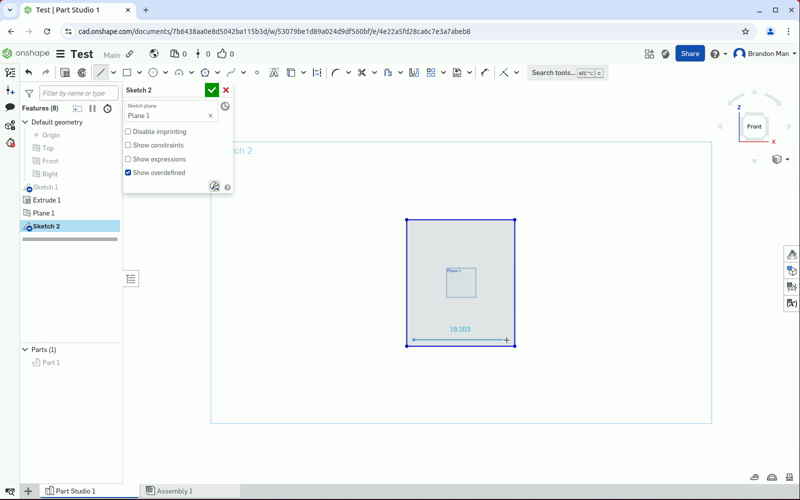
mouse_move(506, 226)
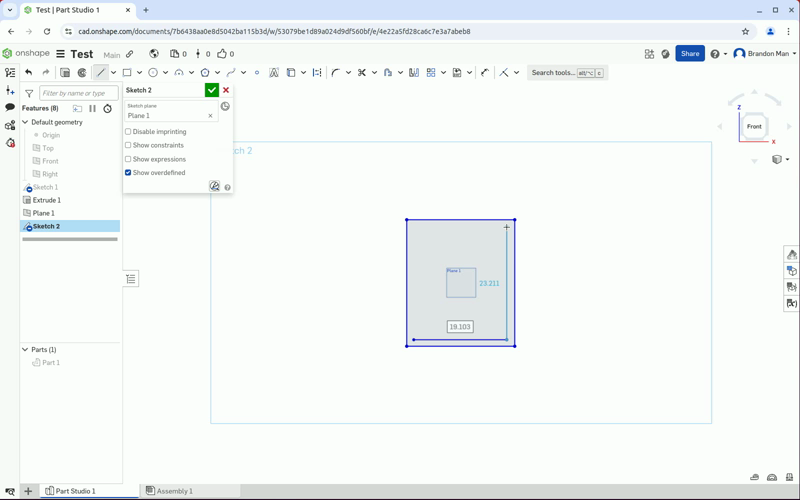
click(506, 226)
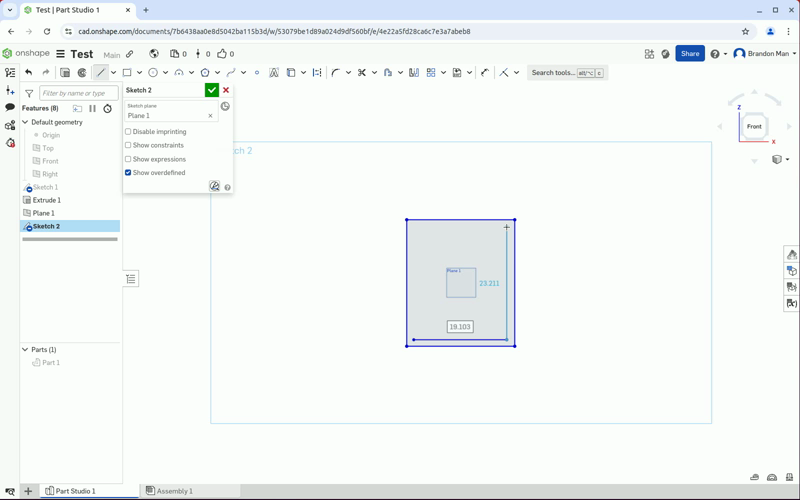
key_up(shift)
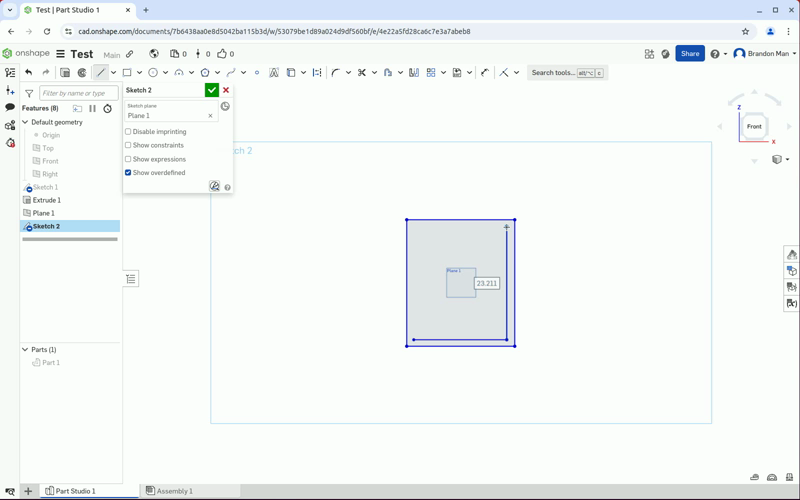
key_down(shift)
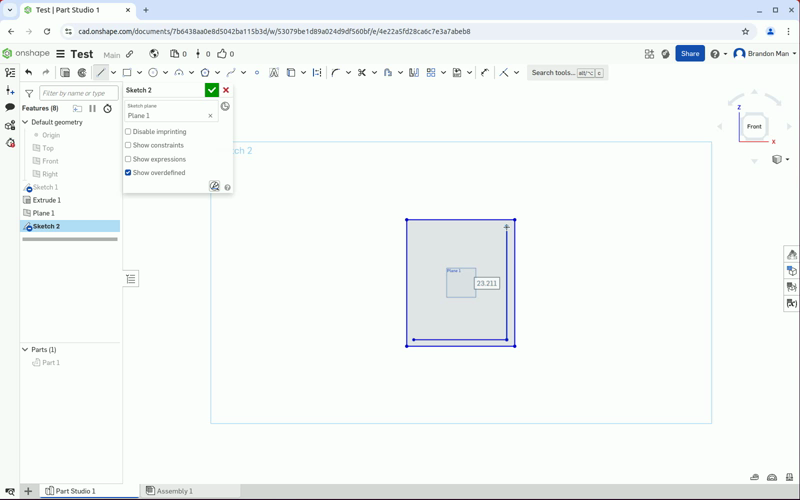
mouse_move(413, 226)
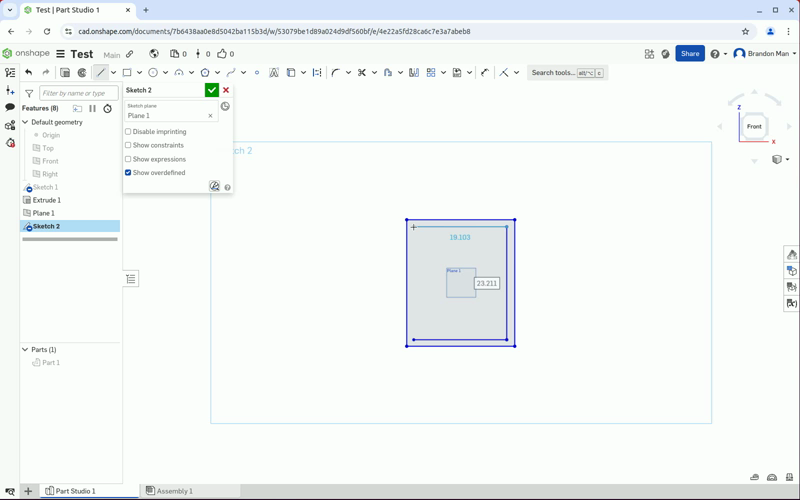
click(413, 226)
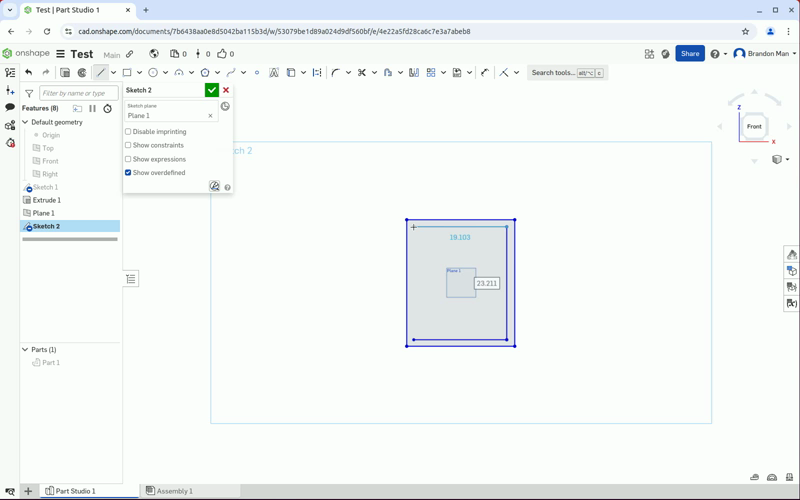
key_up(shift)
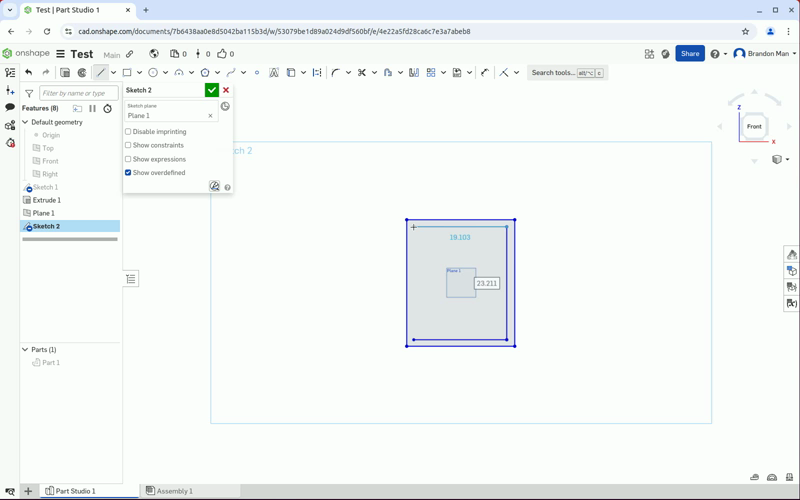
key_down(shift)
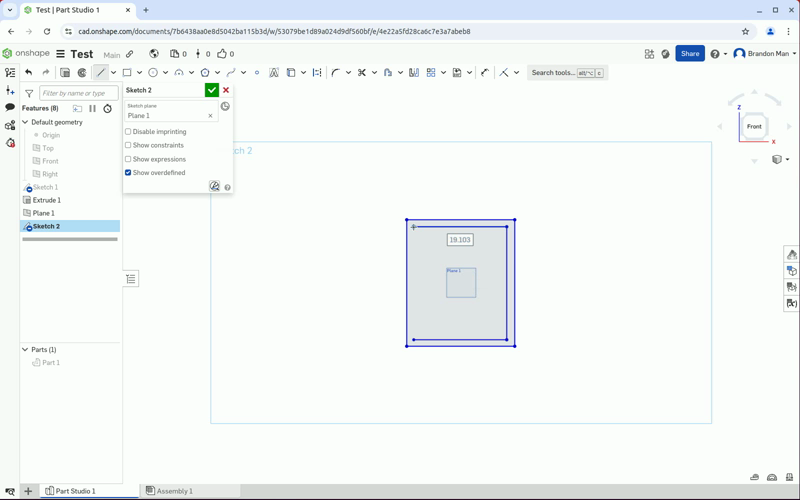
mouse_move(413, 339)
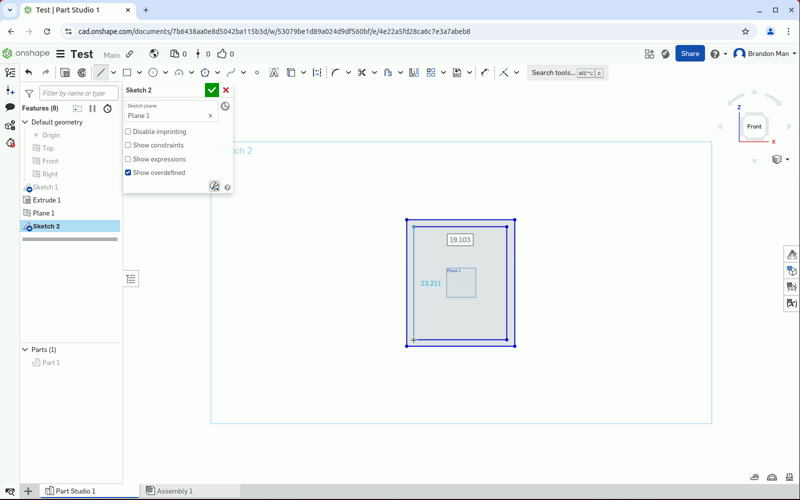
key_up(shift)
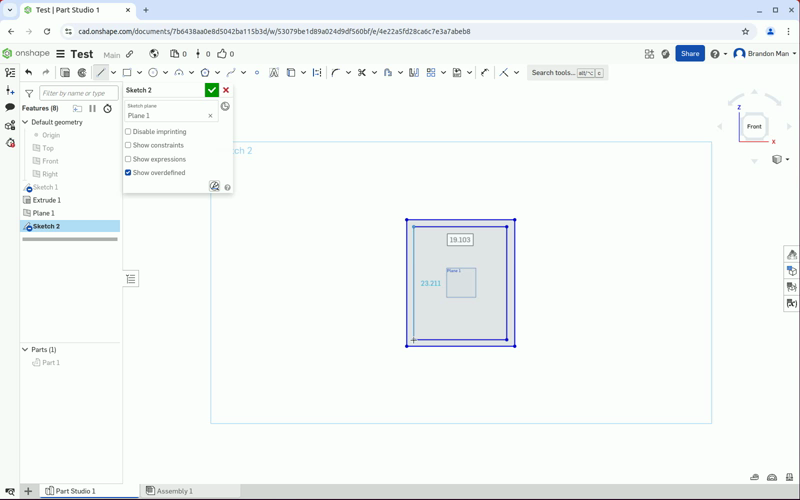
click(413, 339)
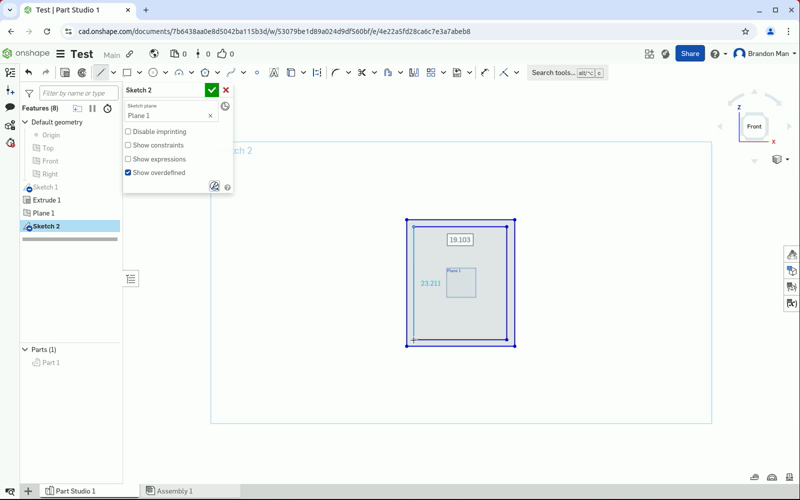
key(esc)
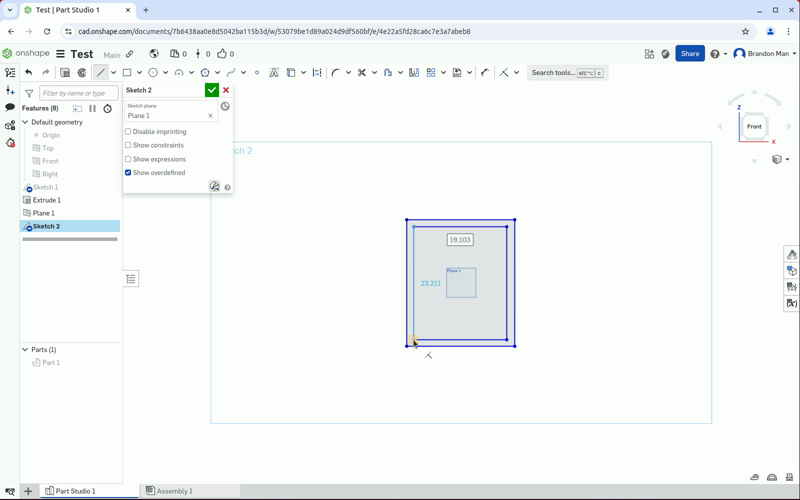
mouse_move(509, 326)
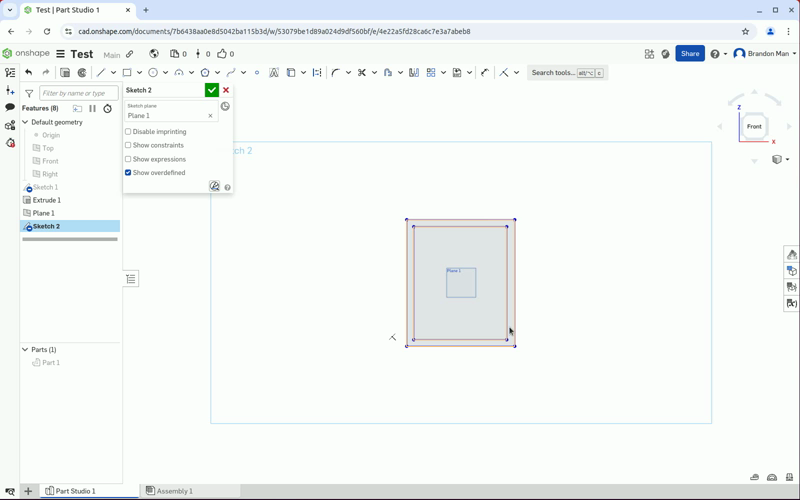
click(509, 326)
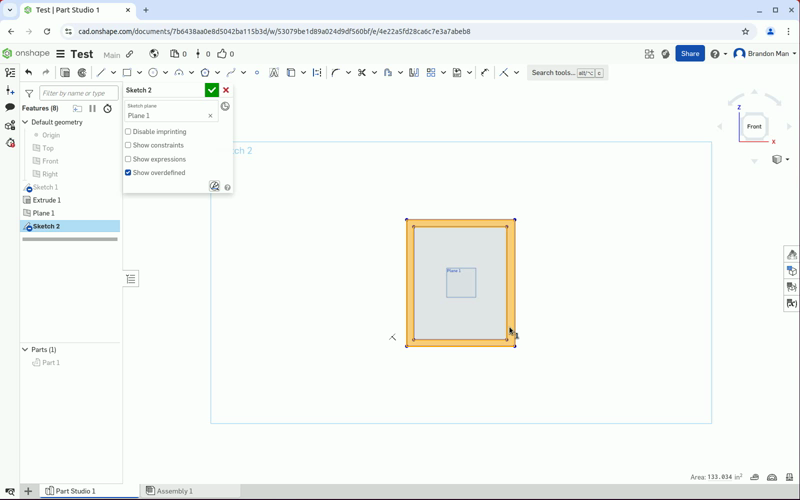
mouse_move(73, 352)
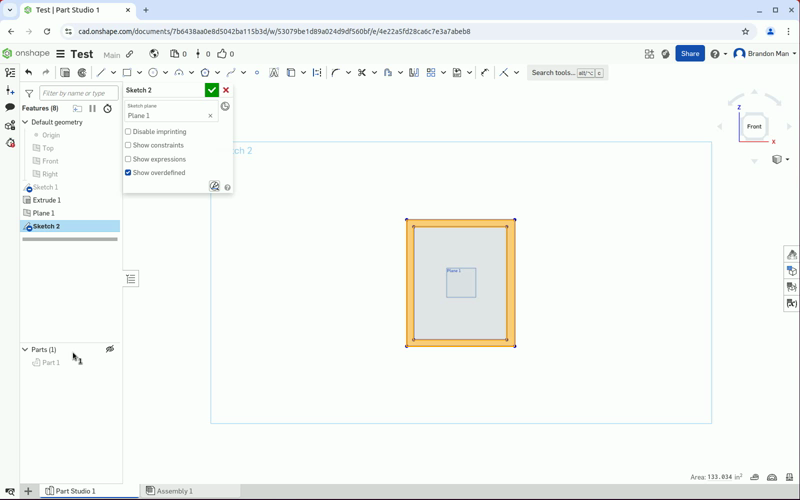
key(shift+y)
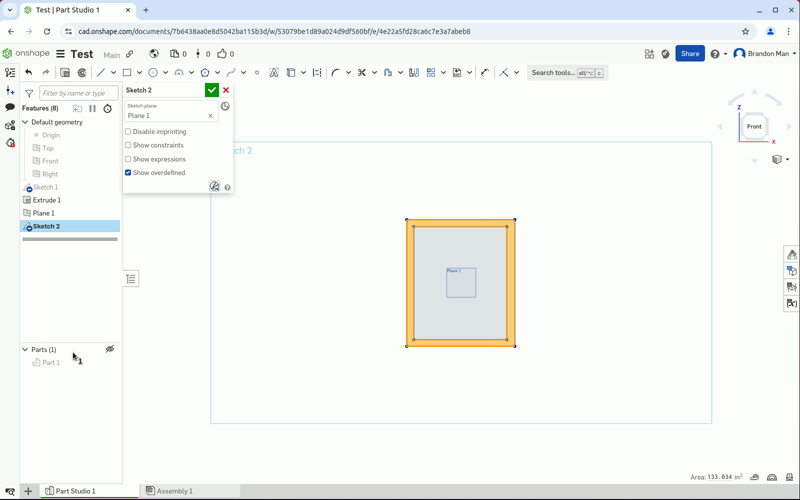
key(shift+e)
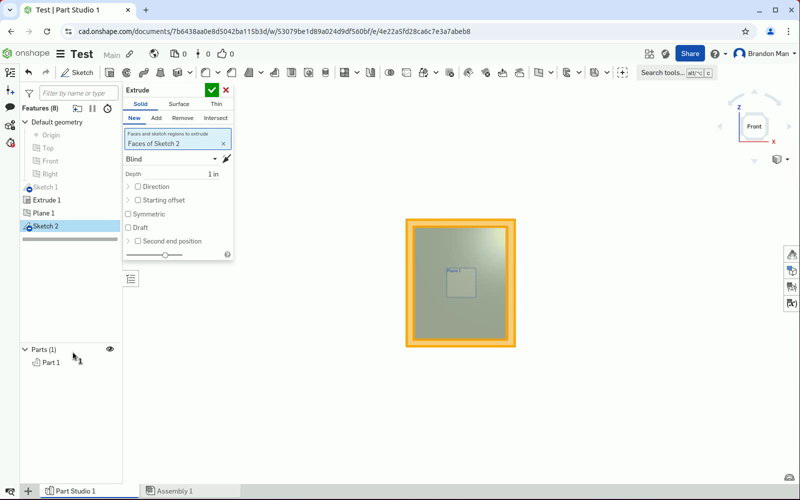
mouse_move(143, 106)
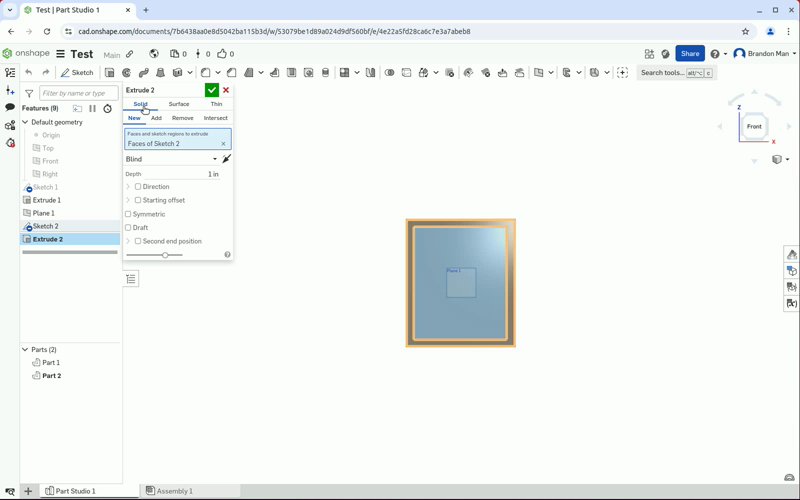
click(143, 106)
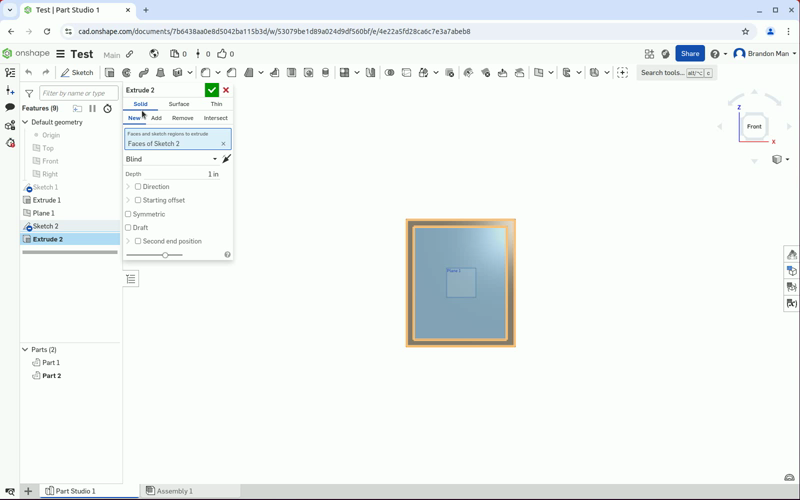
mouse_move(137, 120)
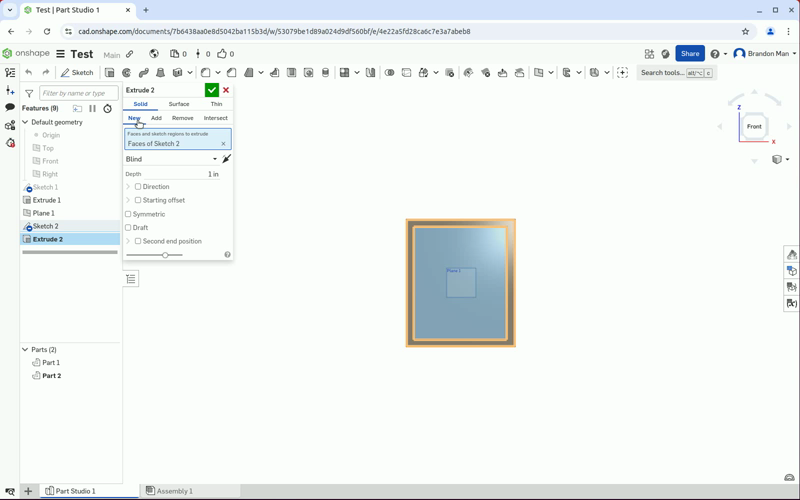
click(137, 120)
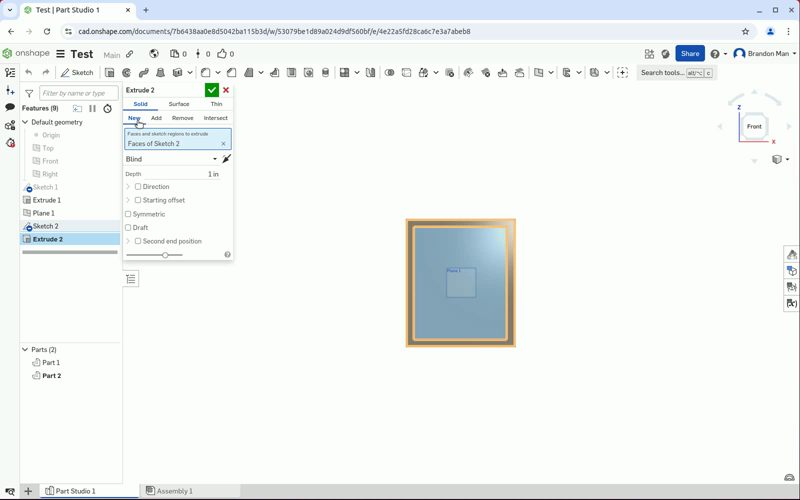
key(tab, 4)
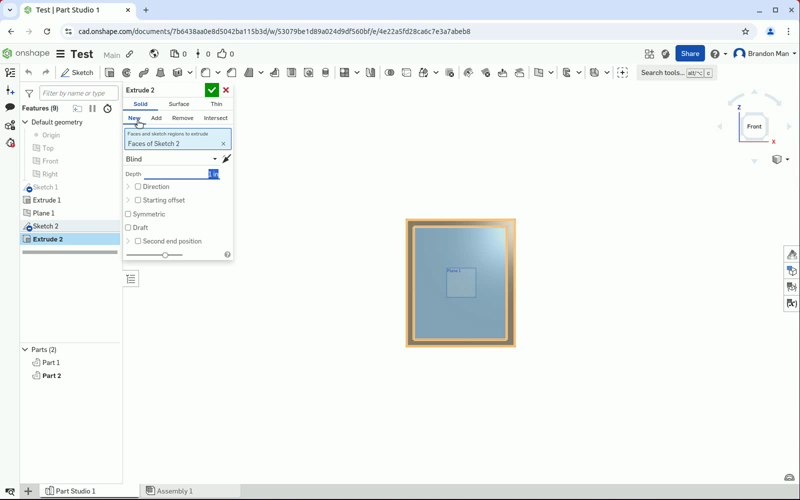
text(5.777)
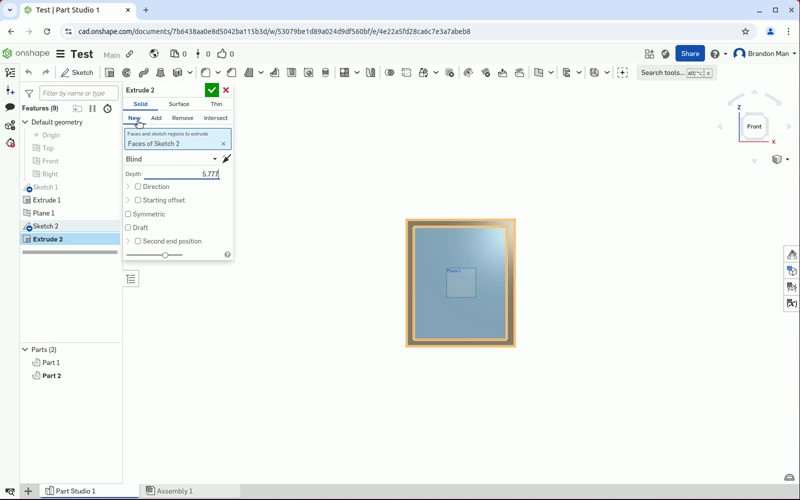
key(enter)
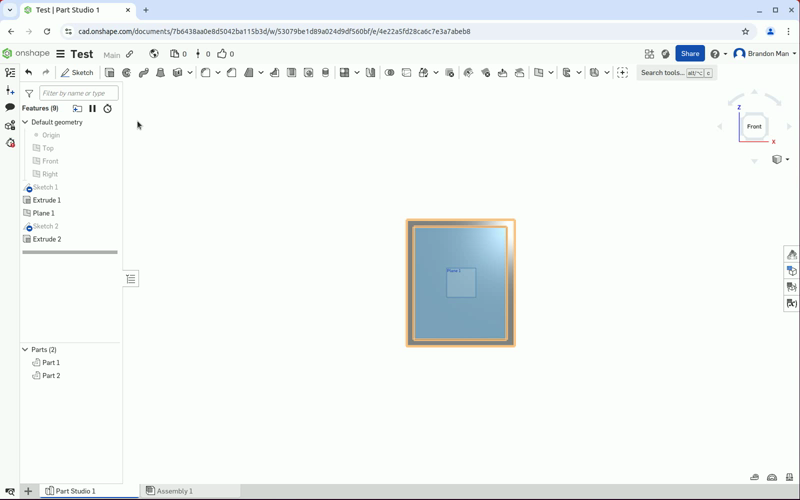
key(shift+h)
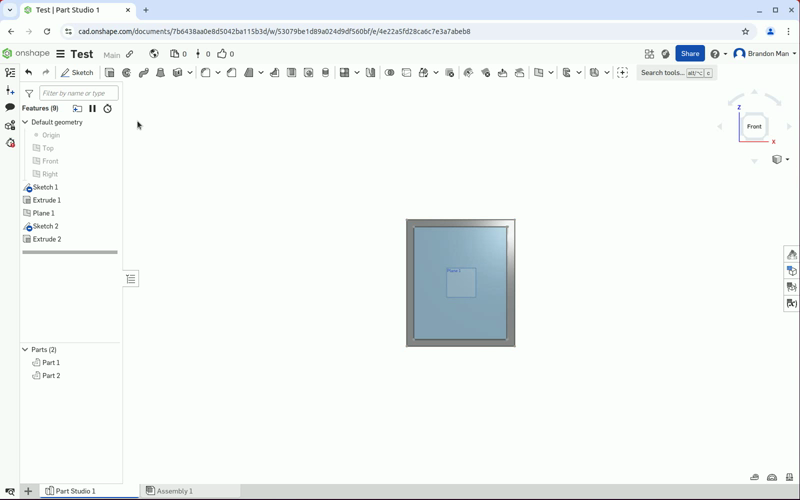
key(shift+h)
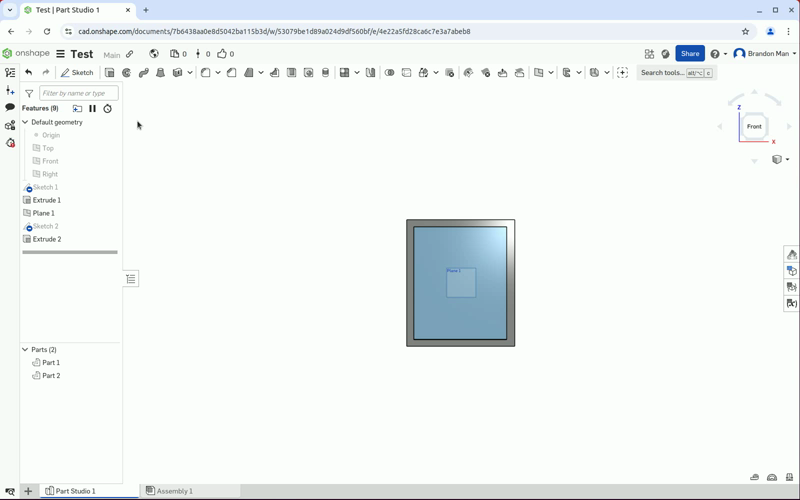
mouse_move(73, 189)
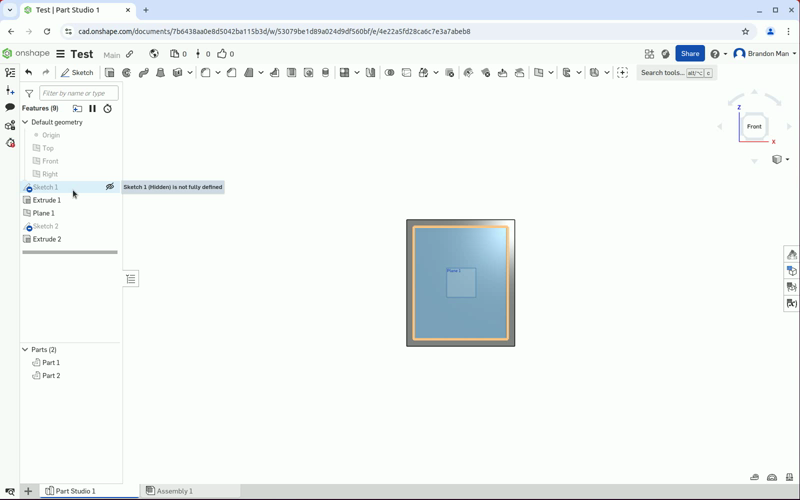
click(73, 189)
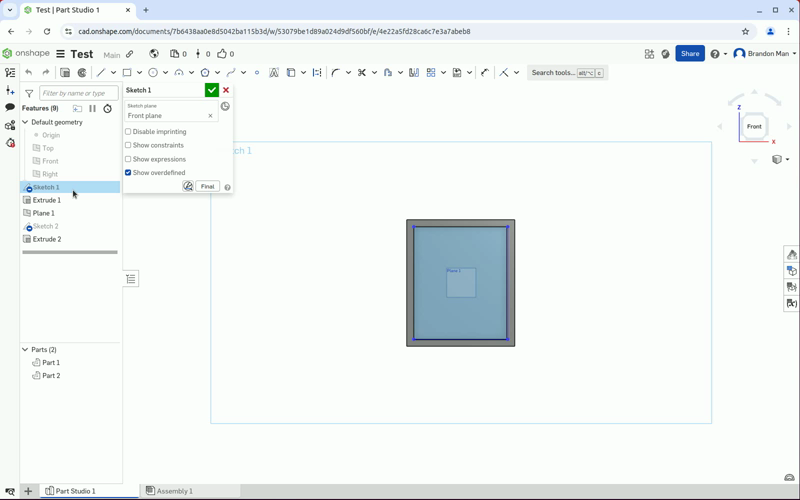
mouse_move(229, 92)
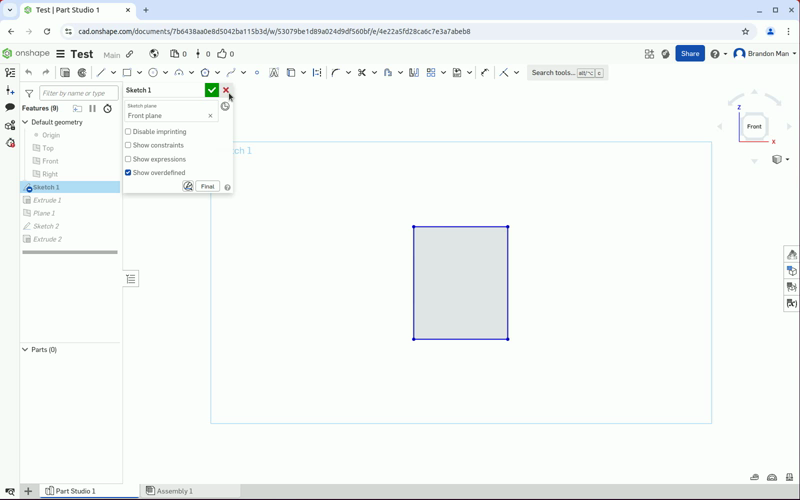
click(229, 92)
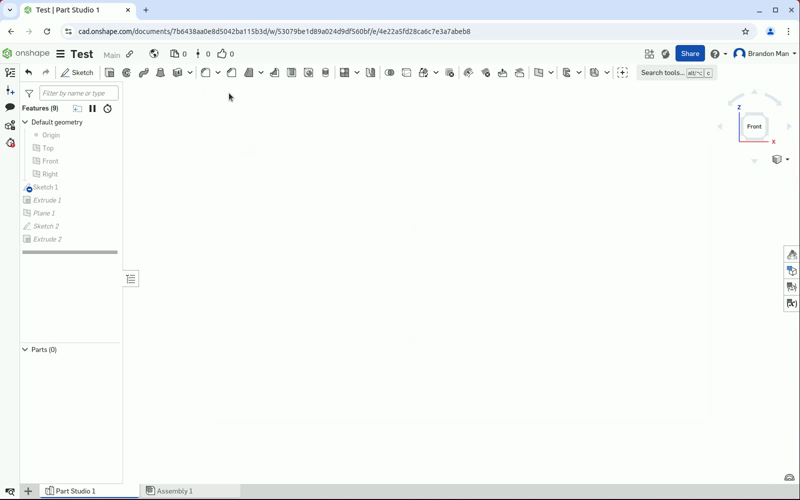
key(shift+s)
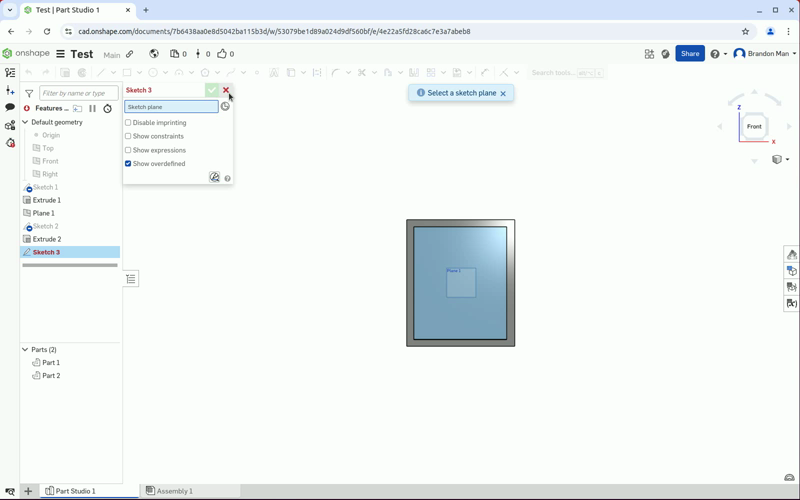
mouse_move(73, 215)
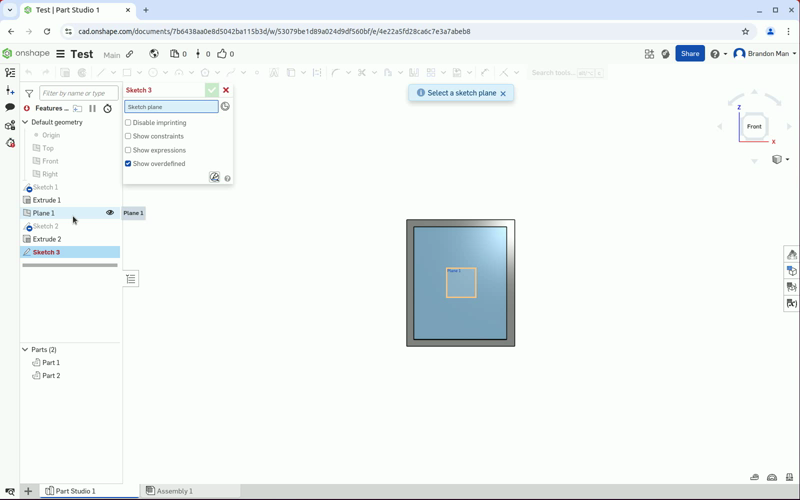
click(73, 215)
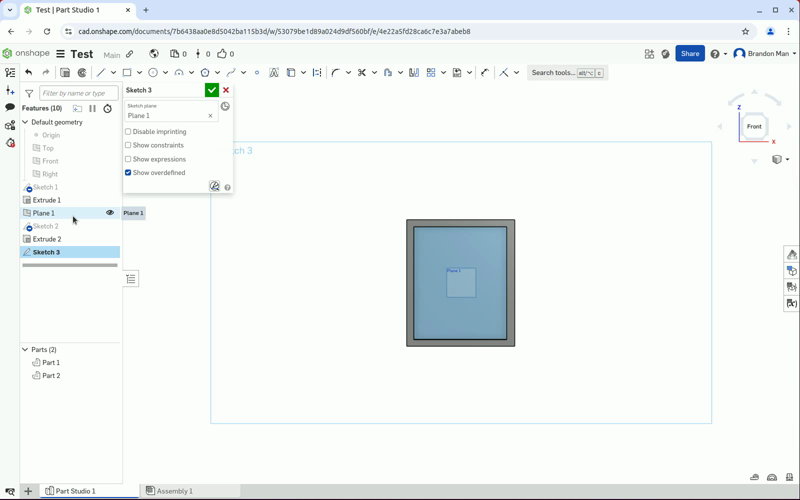
mouse_move(73, 352)
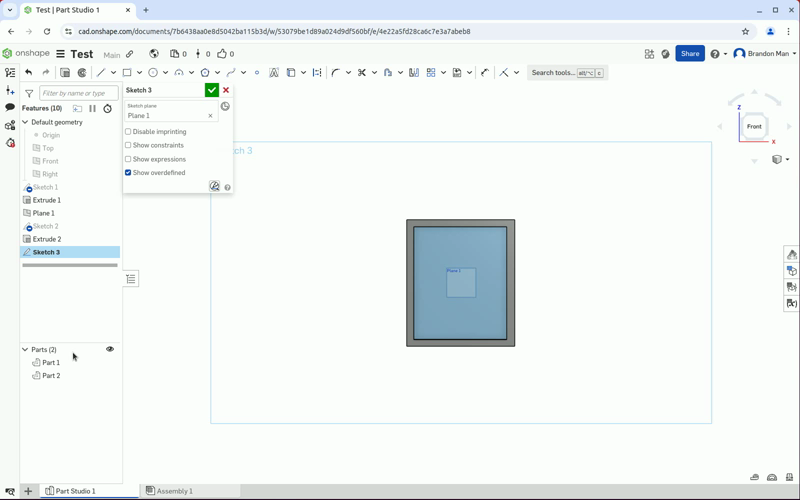
key(y)
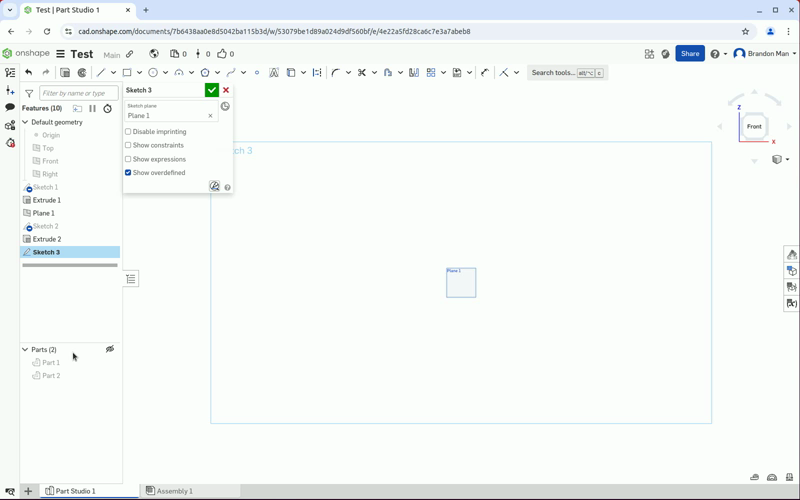
key(l)
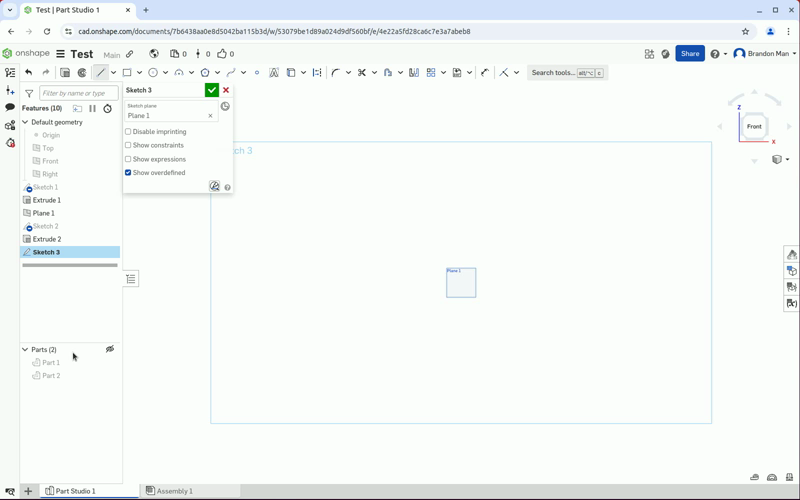
key_down(shift)
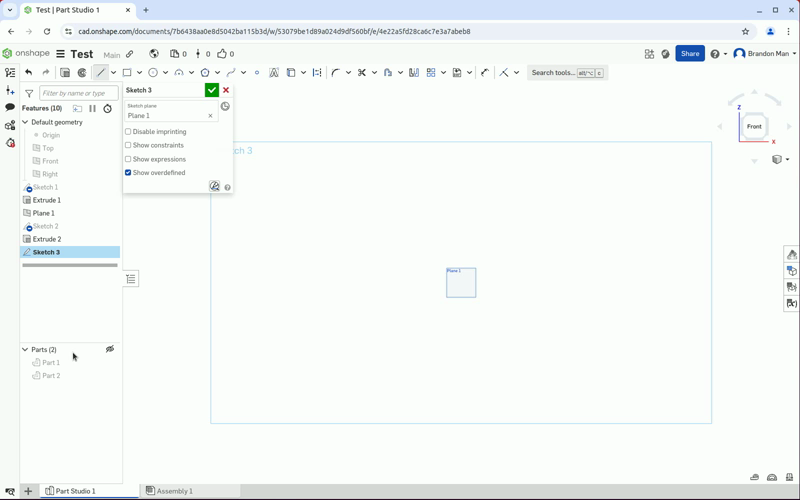
mouse_move(430, 313)
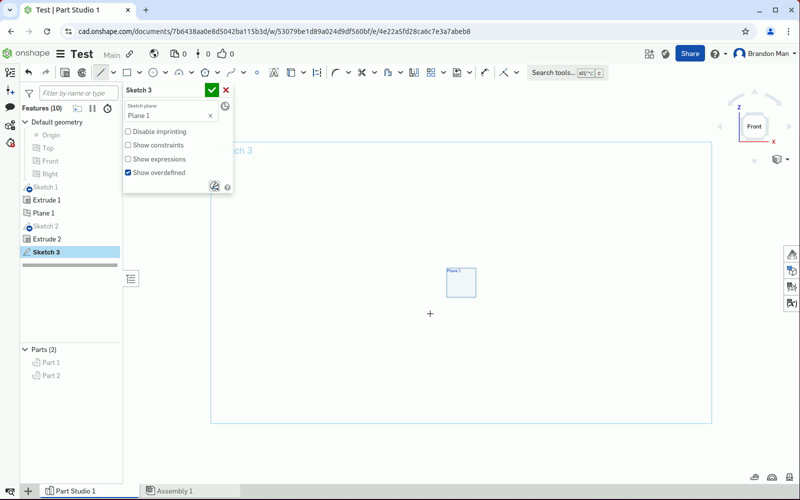
click(430, 313)
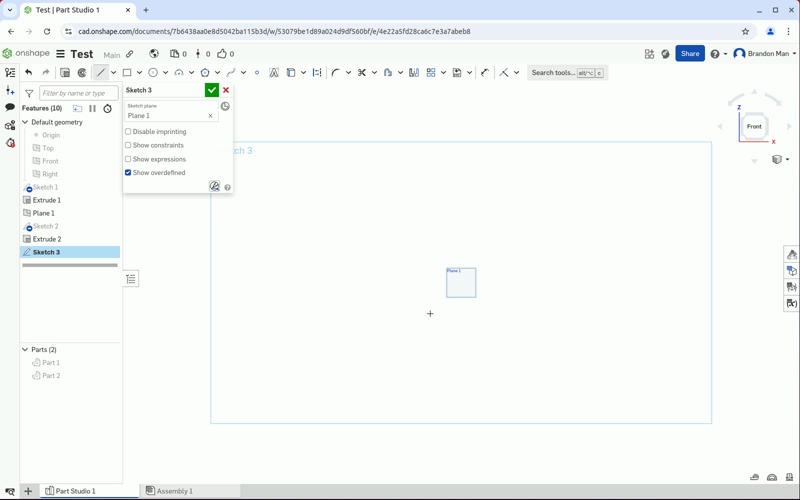
key_up(shift)
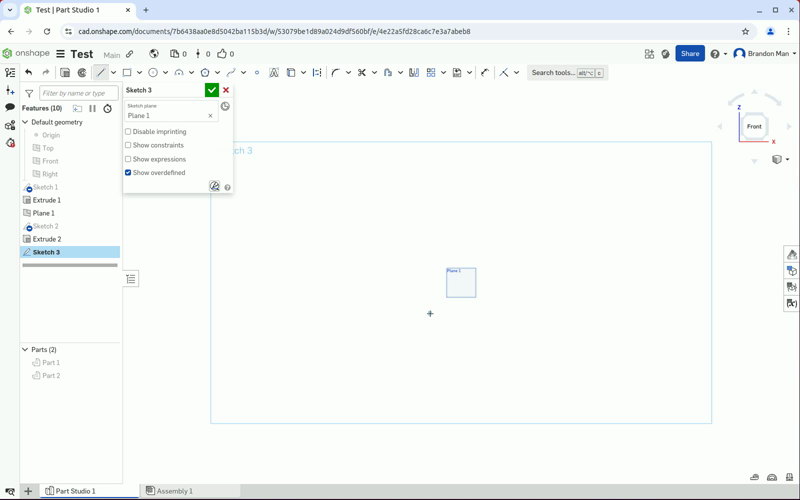
key_down(shift)
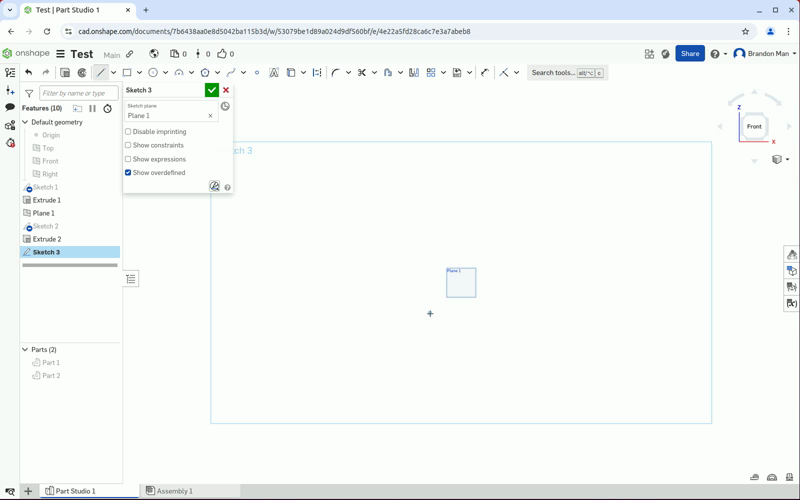
mouse_move(492, 313)
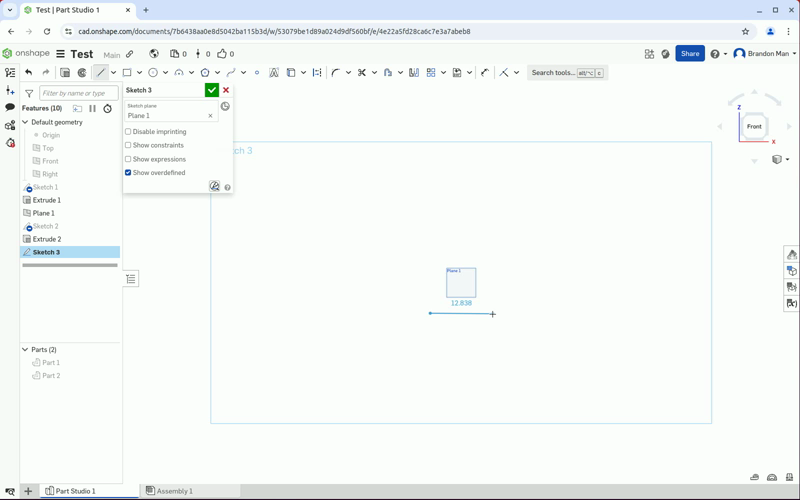
click(492, 313)
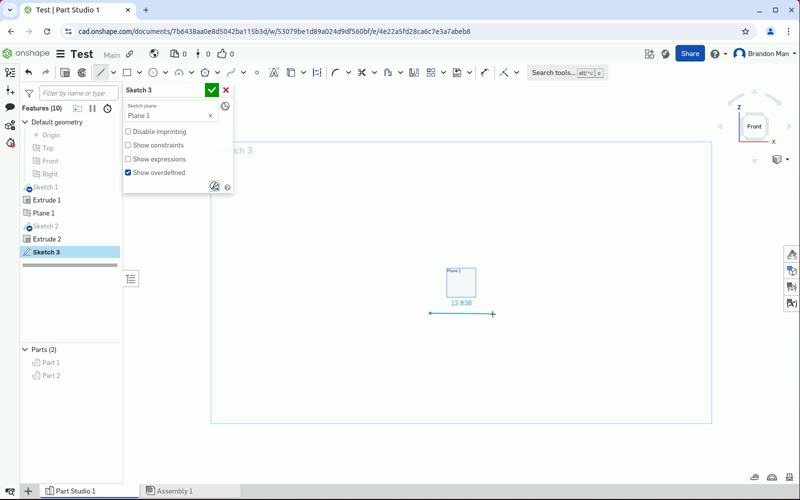
key_up(shift)
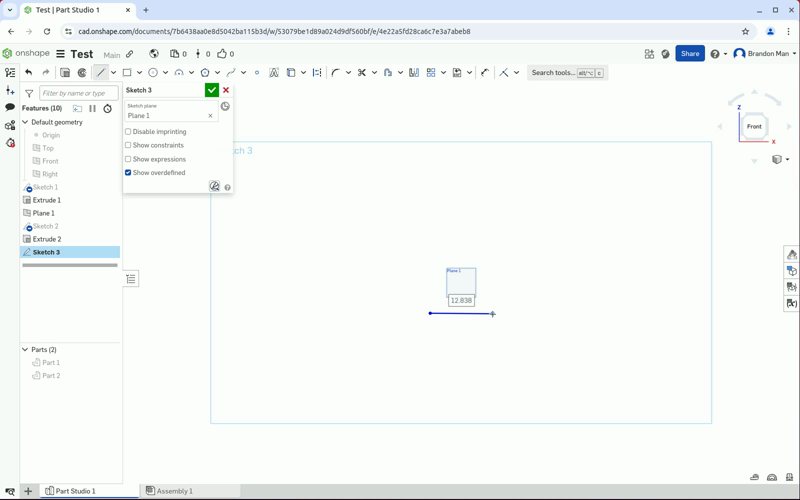
key_down(shift)
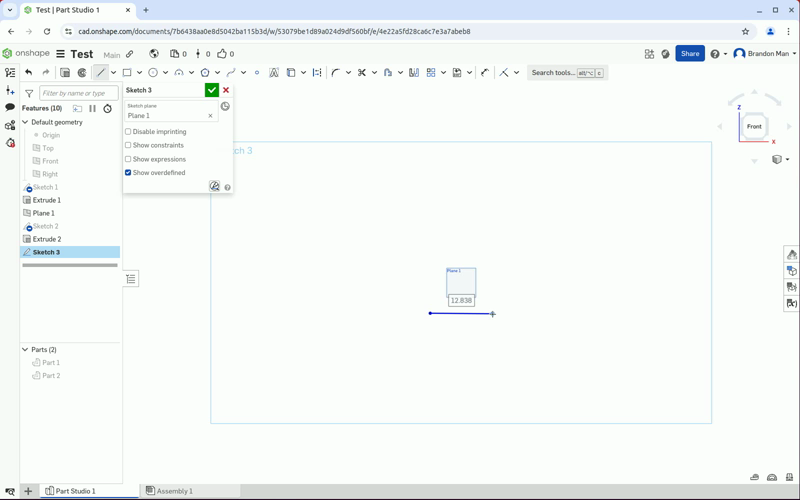
mouse_move(492, 250)
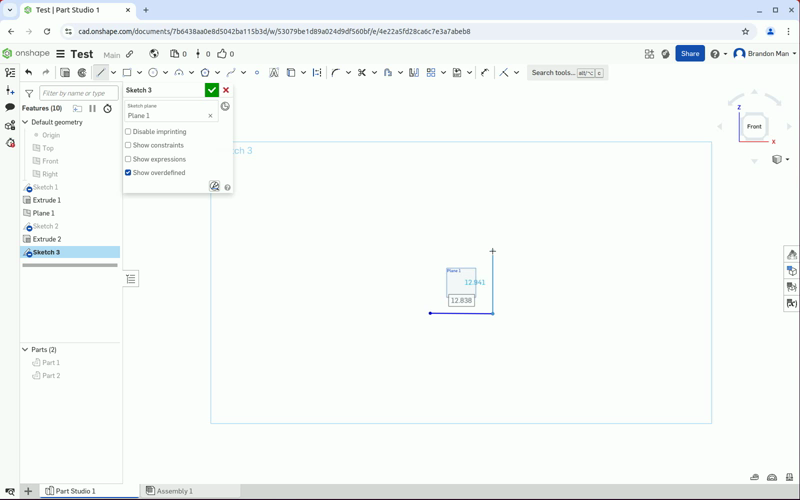
click(492, 250)
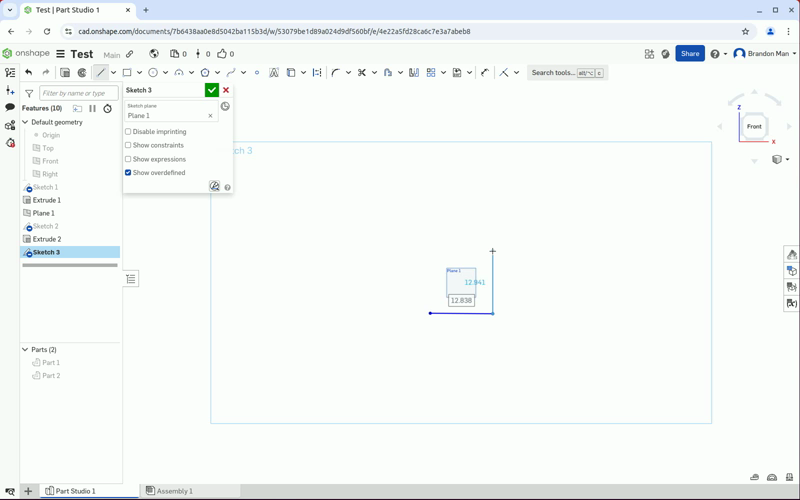
key_up(shift)
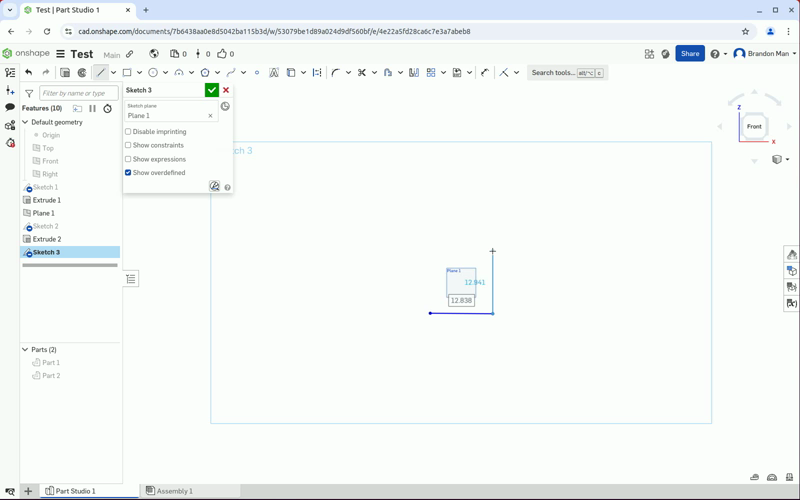
key_down(shift)
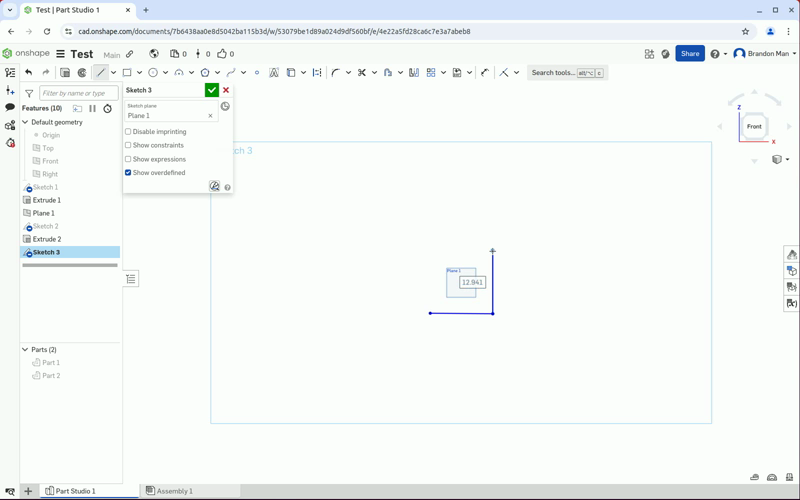
mouse_move(430, 250)
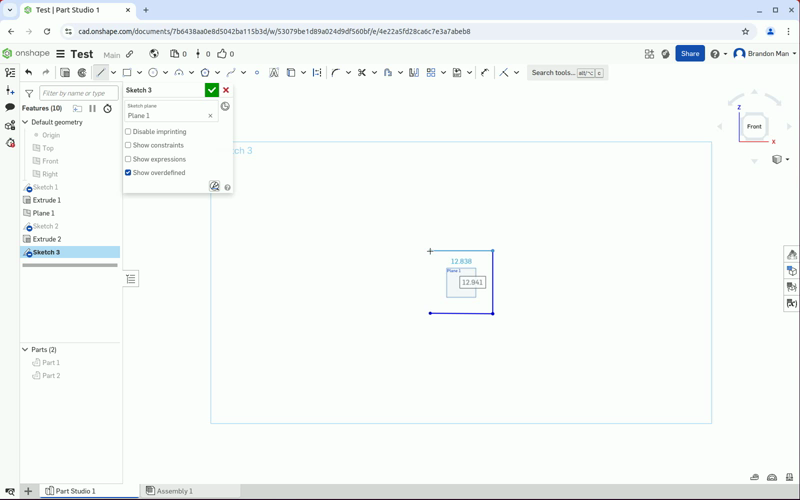
click(430, 250)
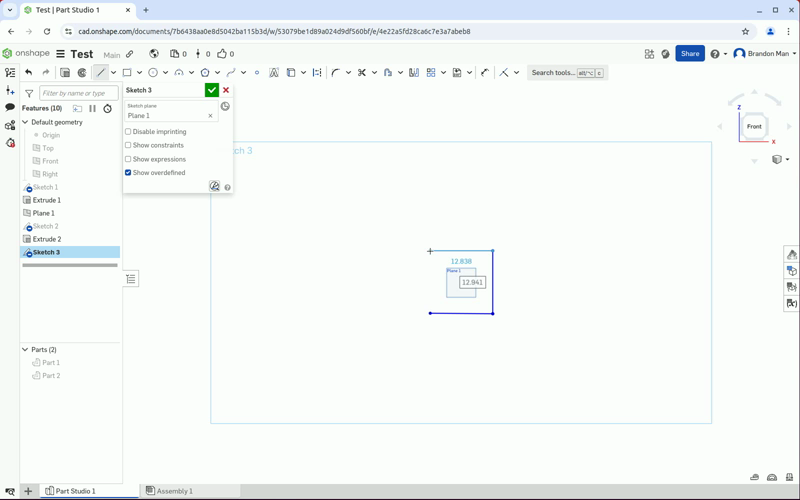
key_up(shift)
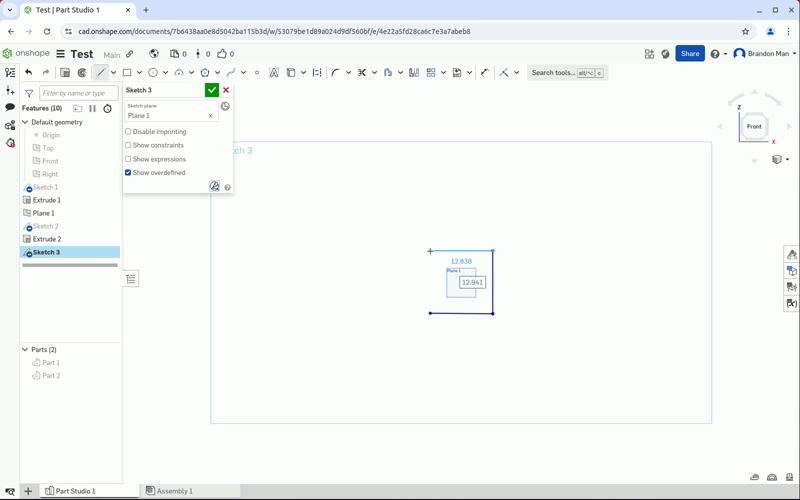
key_down(shift)
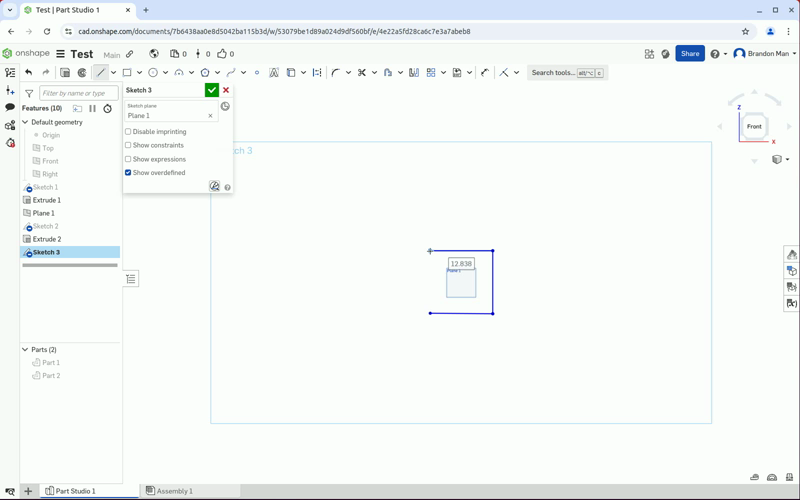
mouse_move(430, 313)
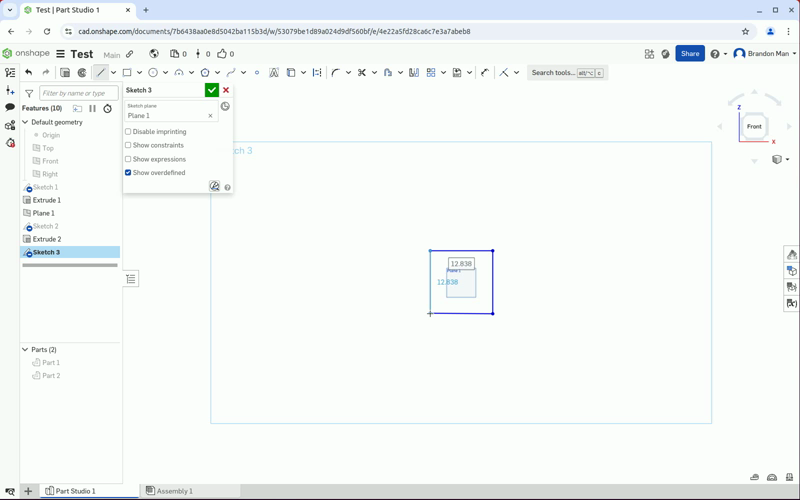
key_up(shift)
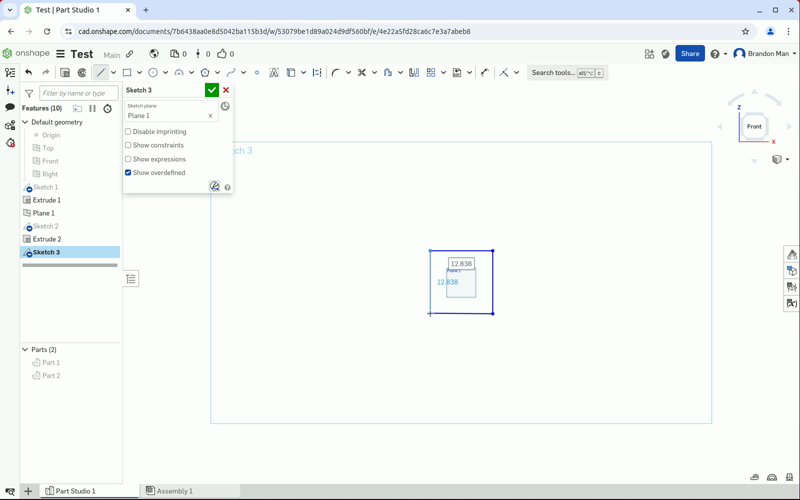
click(430, 313)
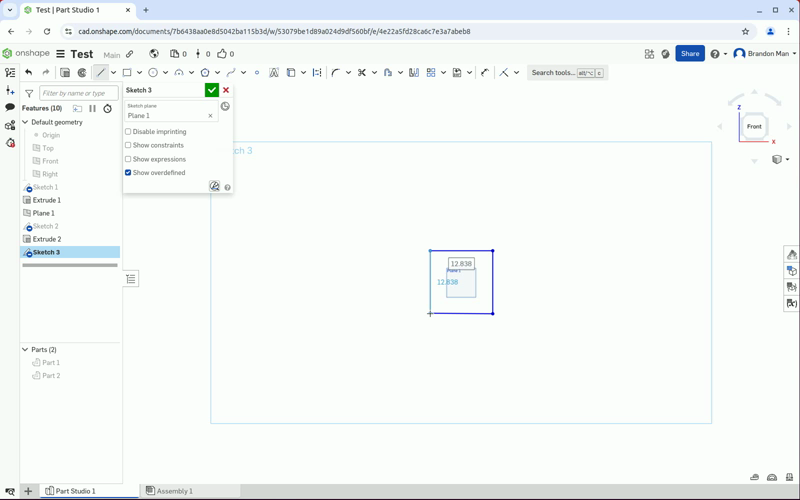
key(esc)
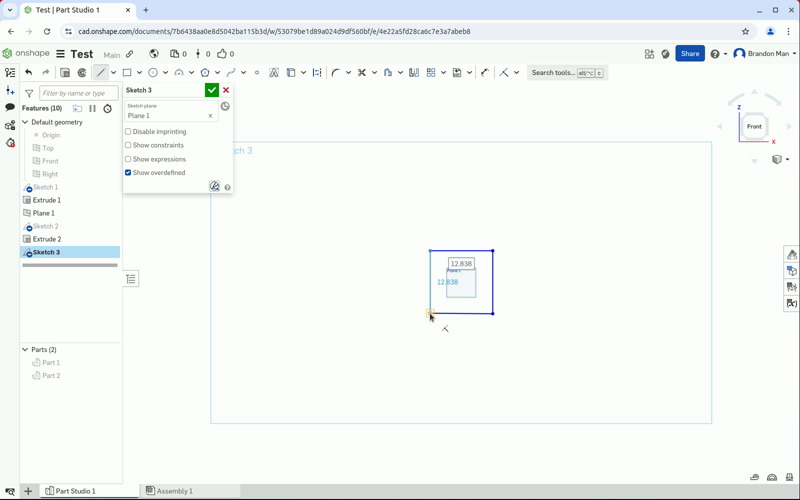
mouse_move(443, 299)
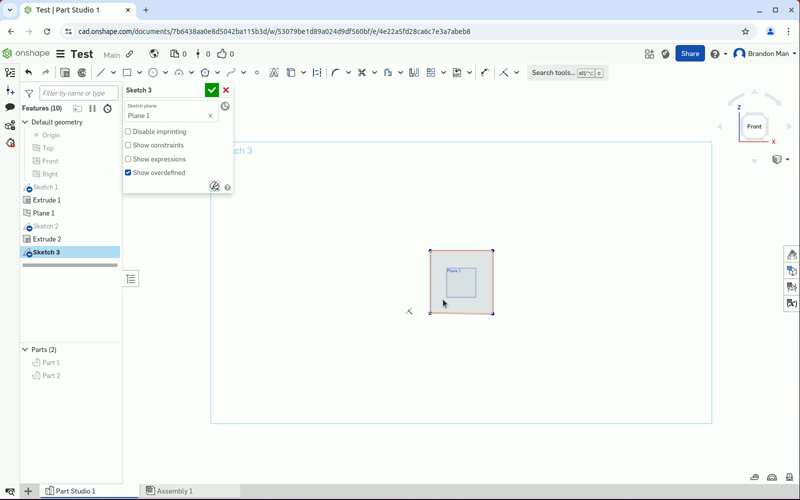
click(443, 299)
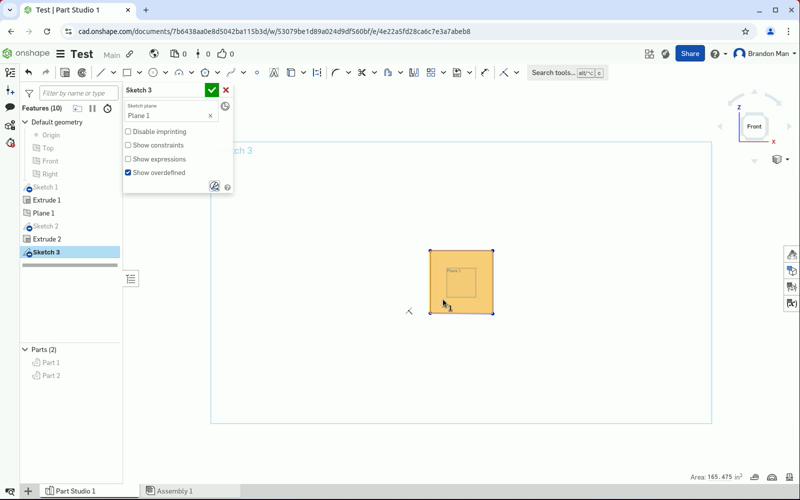
mouse_move(73, 352)
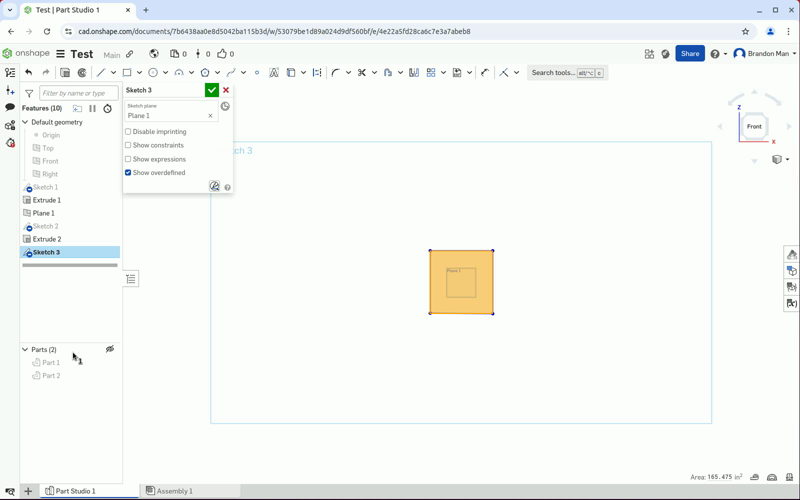
key(shift+y)
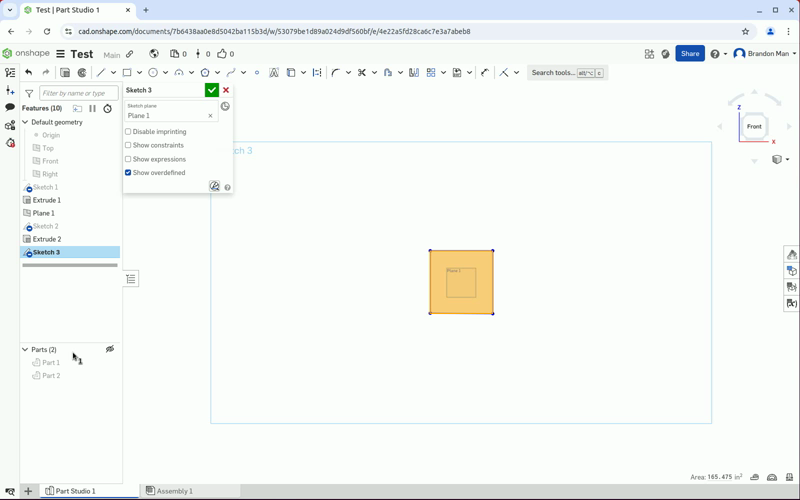
key(shift+e)
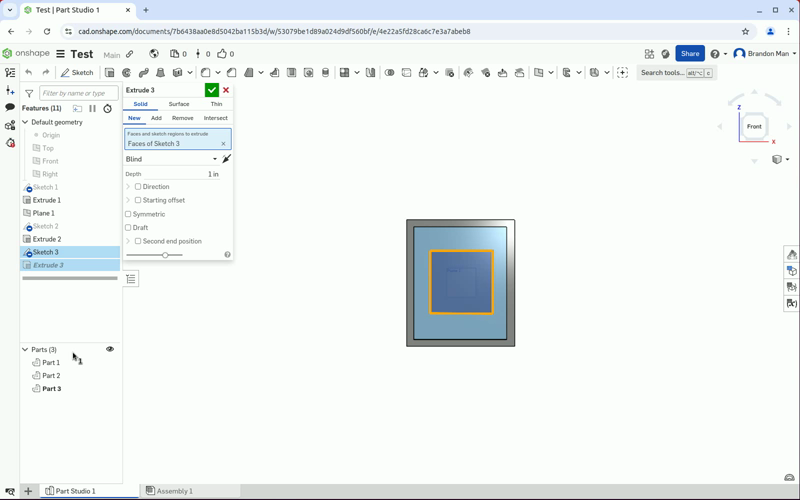
mouse_move(143, 106)
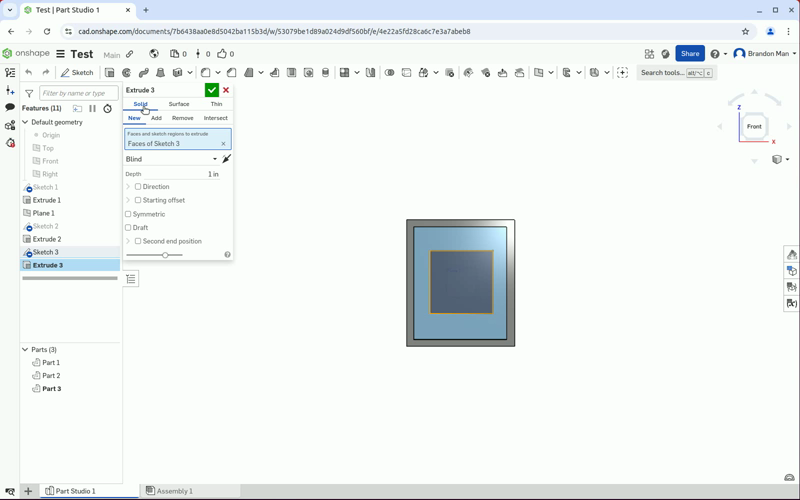
click(143, 106)
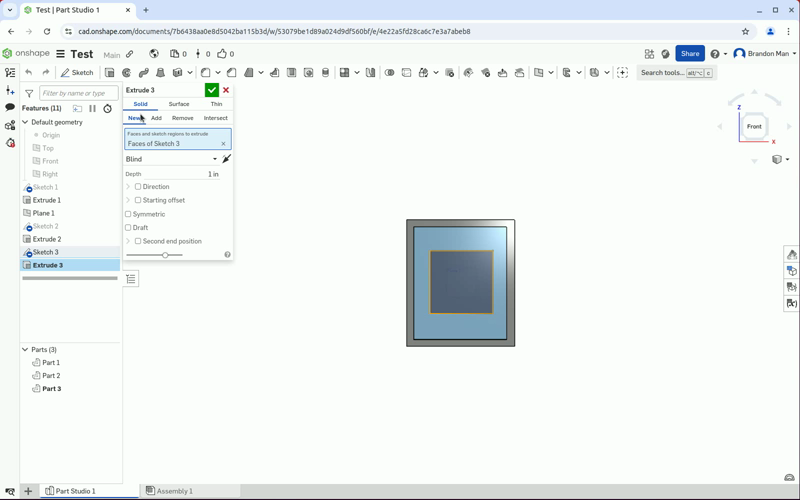
mouse_move(137, 120)
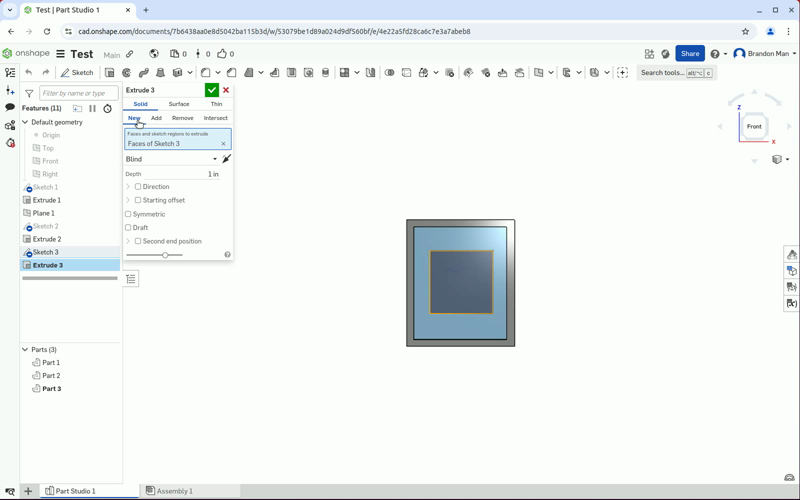
click(137, 120)
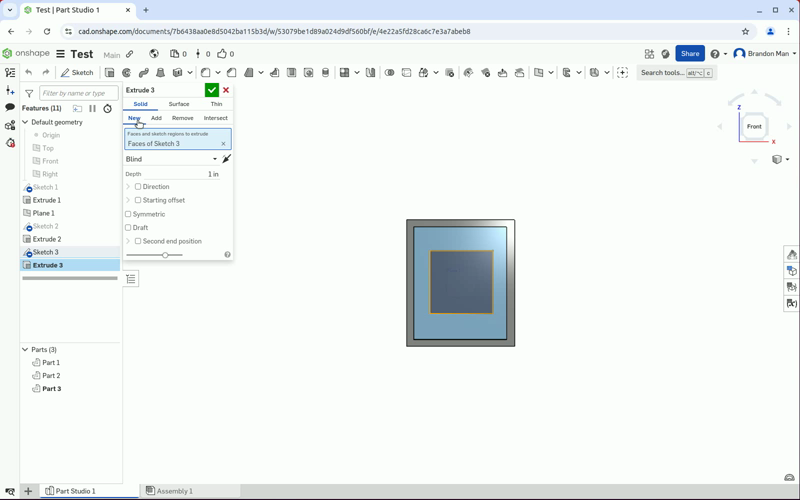
key(tab, 4)
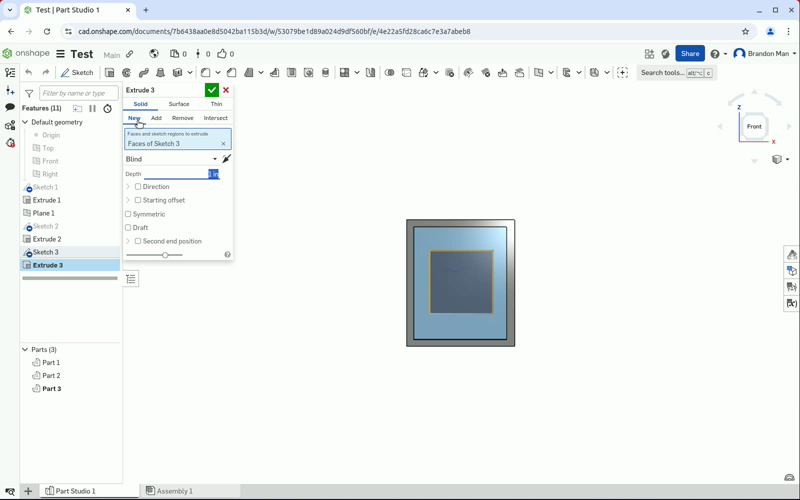
text(17.331)
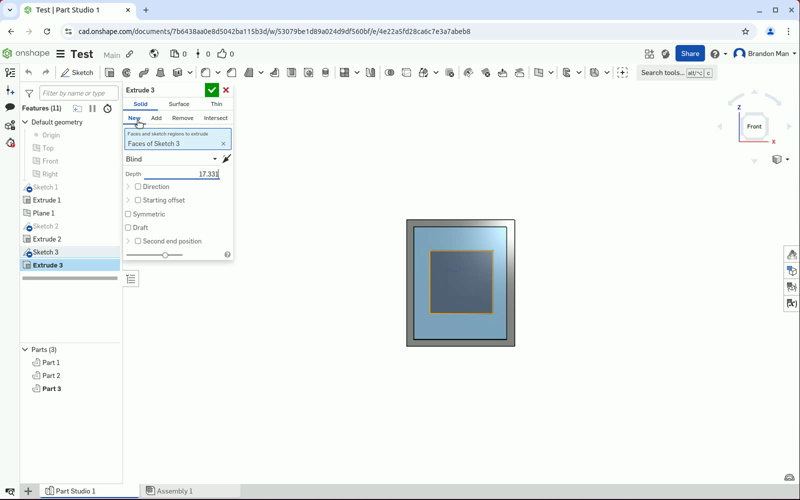
key(enter)
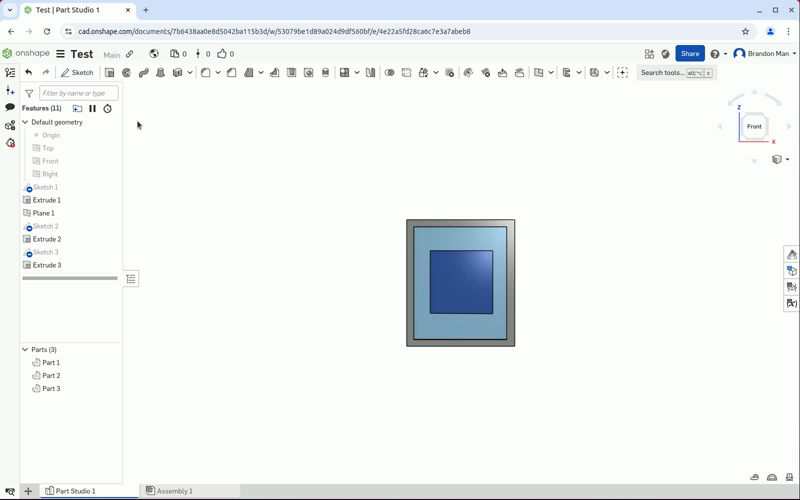
key(shift+h)
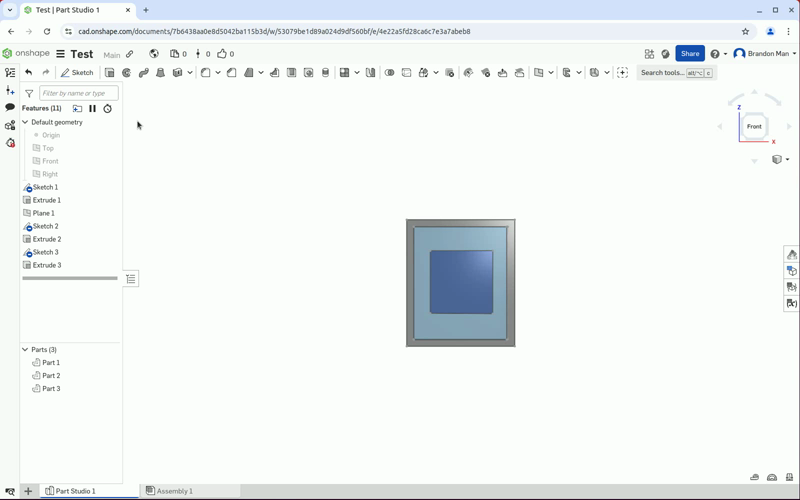
key(shift+h)
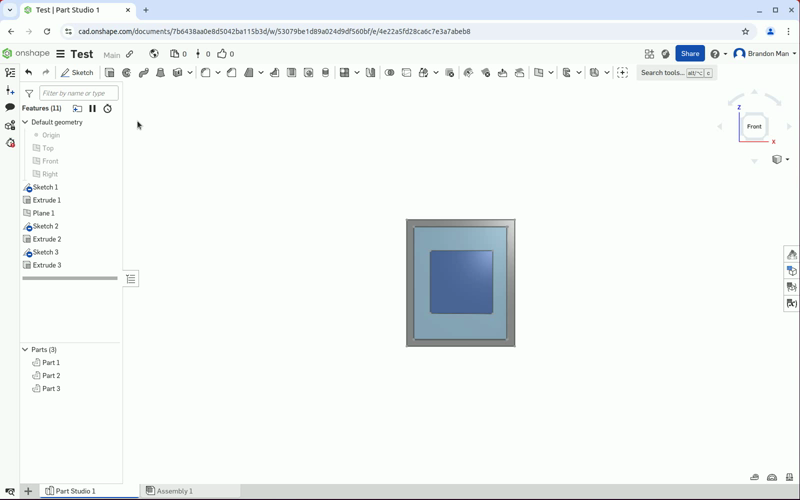
key(shift+7)
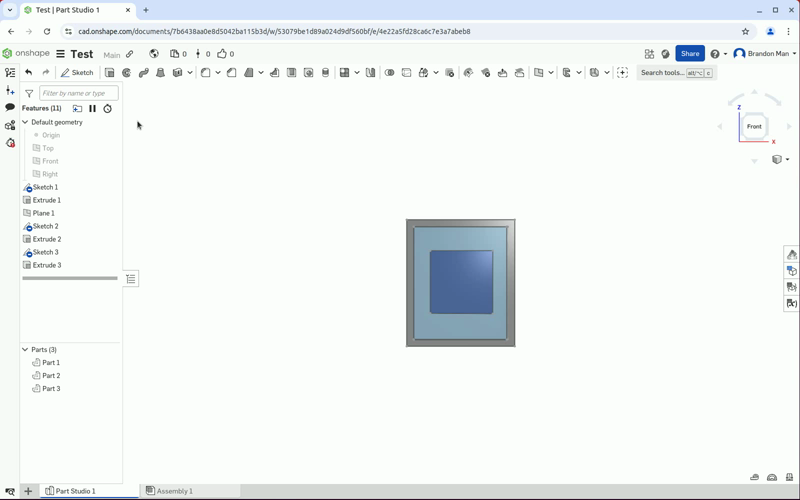
key(left, 2)
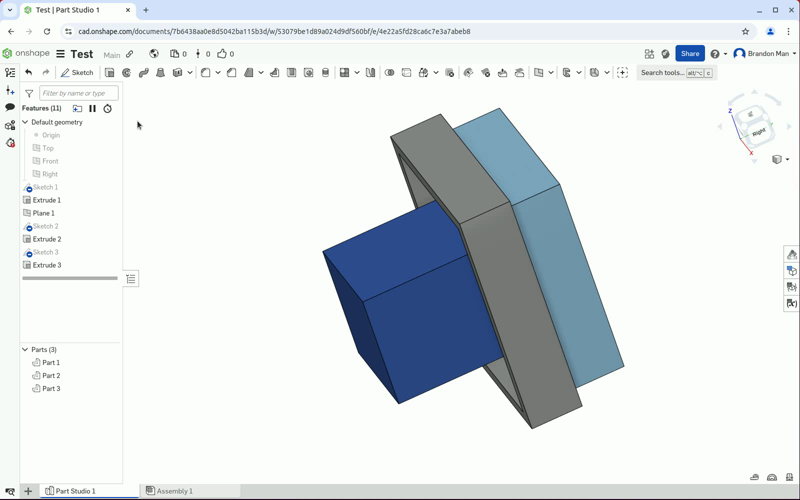
key(down, 2)
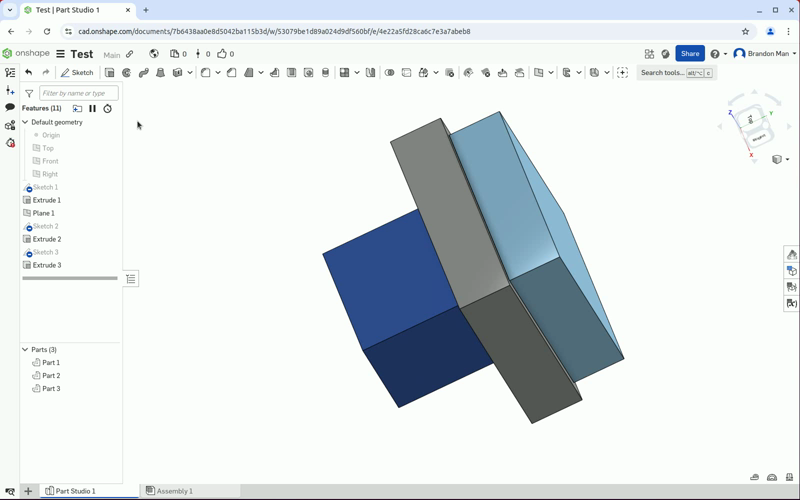
key(up, 2)
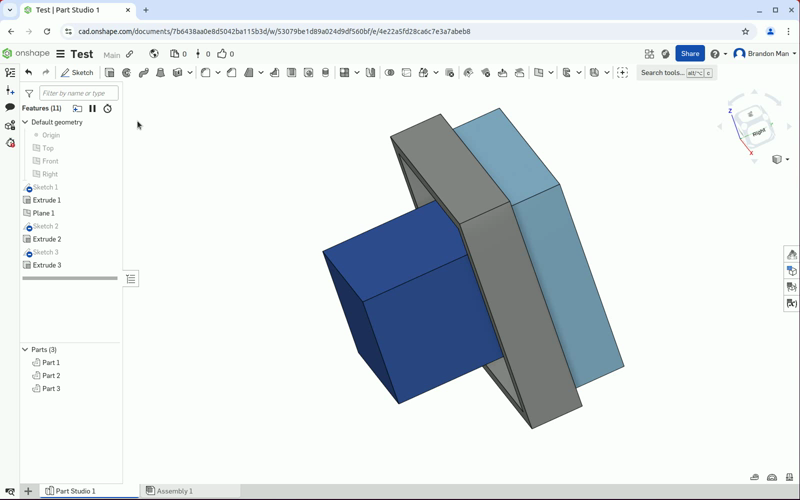
key(right, 2)
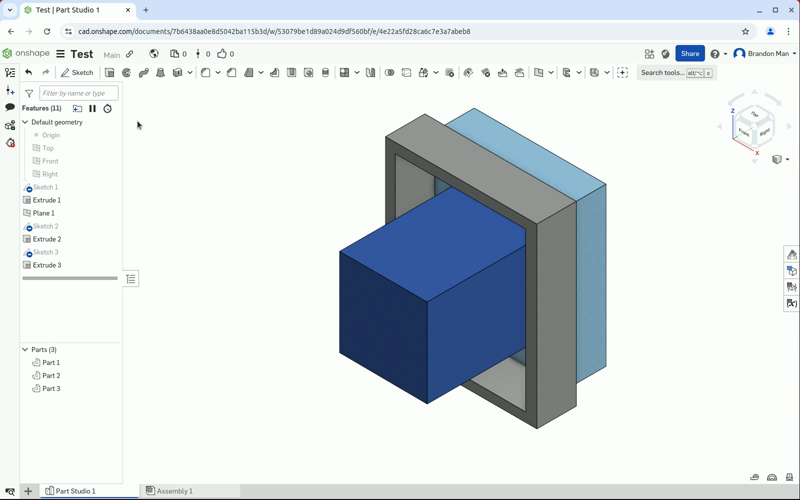
mouse_move(73, 189)
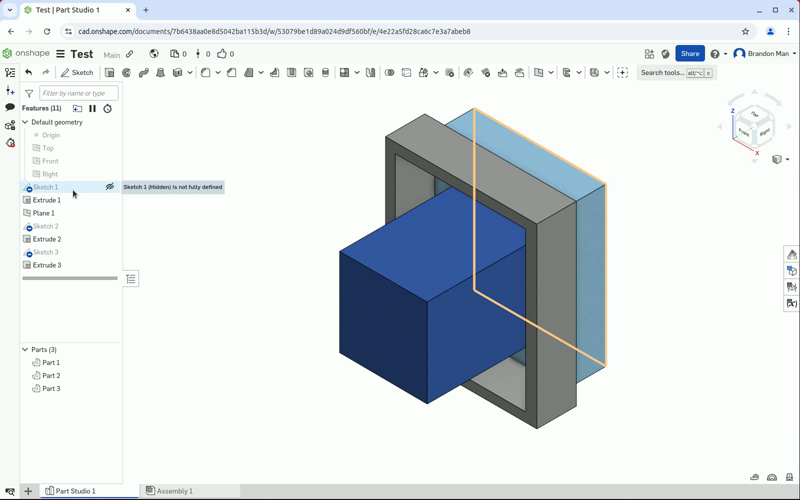
click(73, 189)